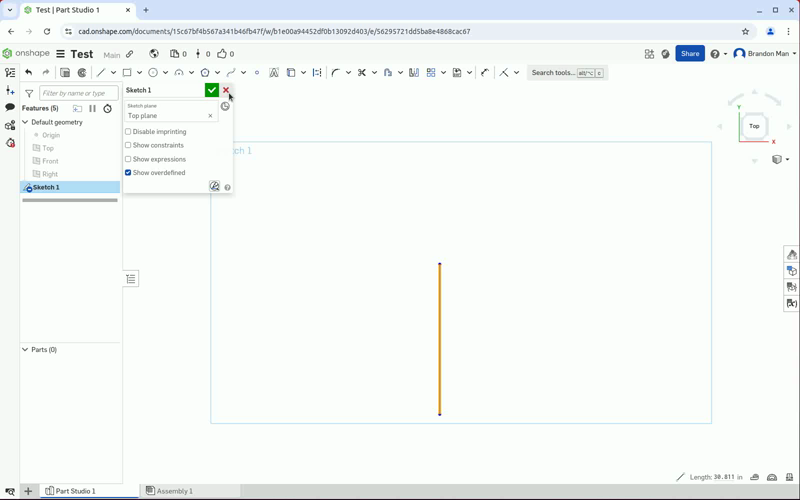
key(shift+h)
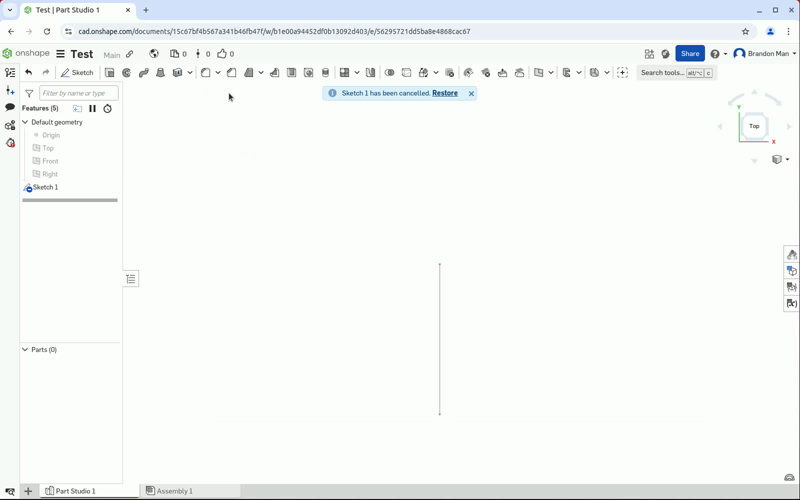
key(shift+s)
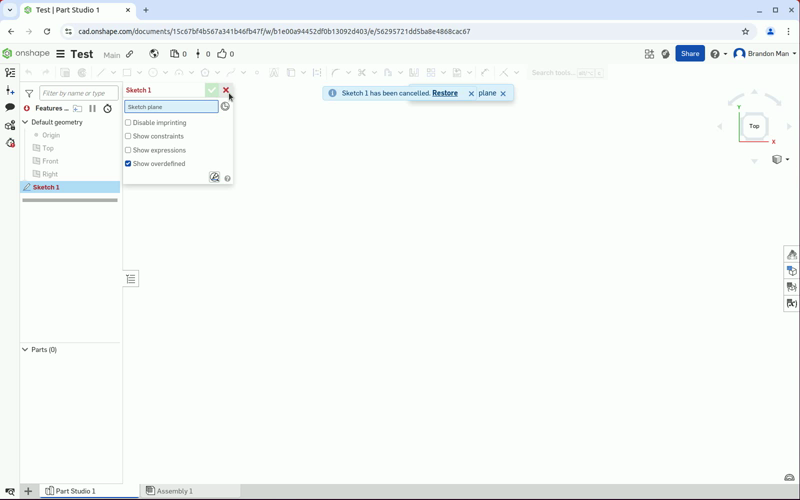
mouse_move(73, 150)
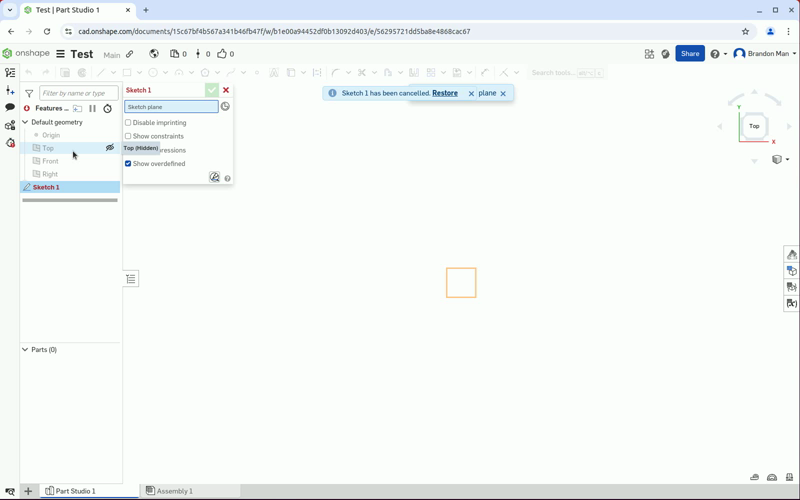
click(73, 150)
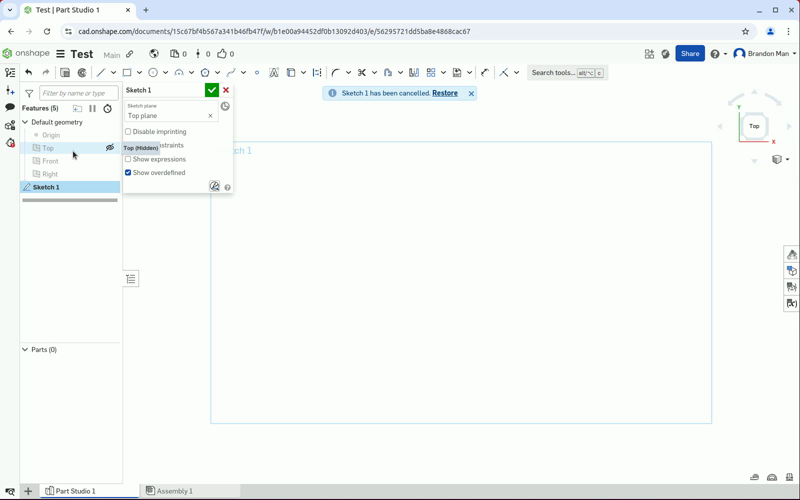
mouse_move(73, 352)
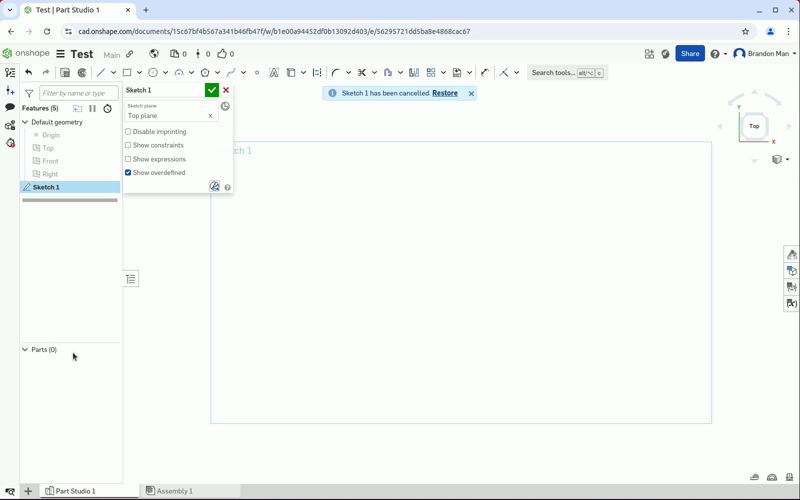
key(y)
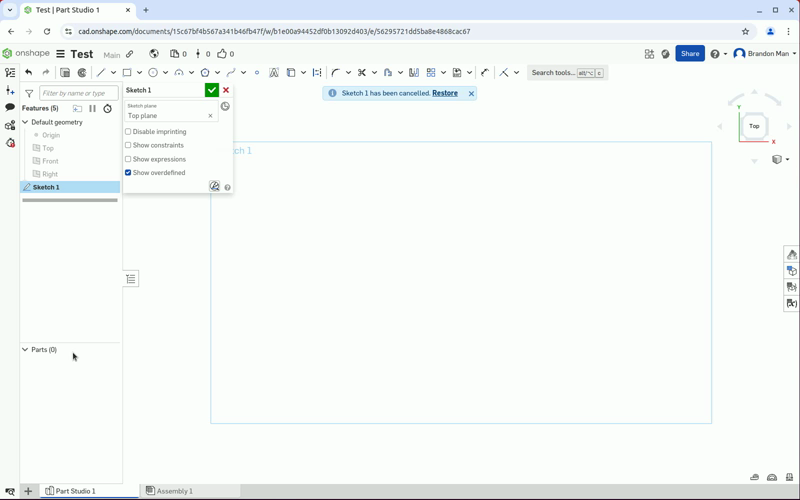
key(l)
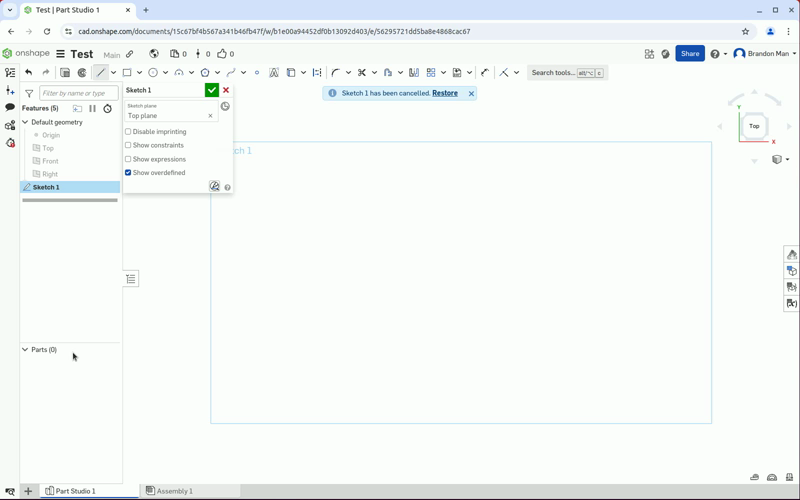
key_down(shift)
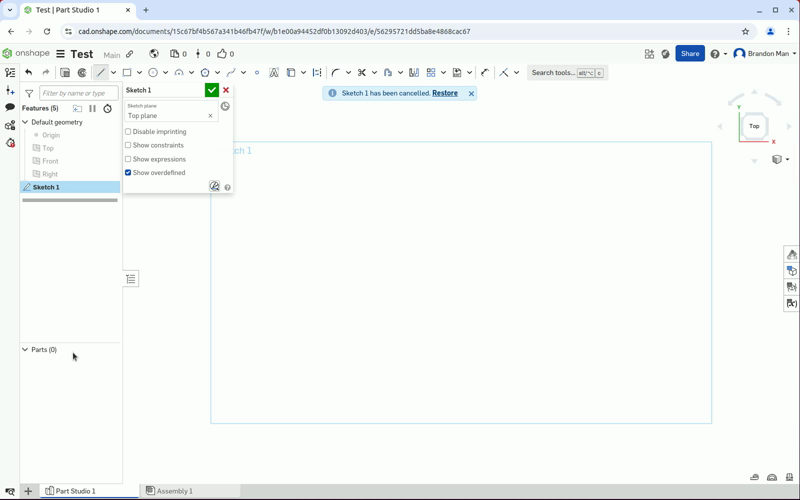
mouse_move(431, 307)
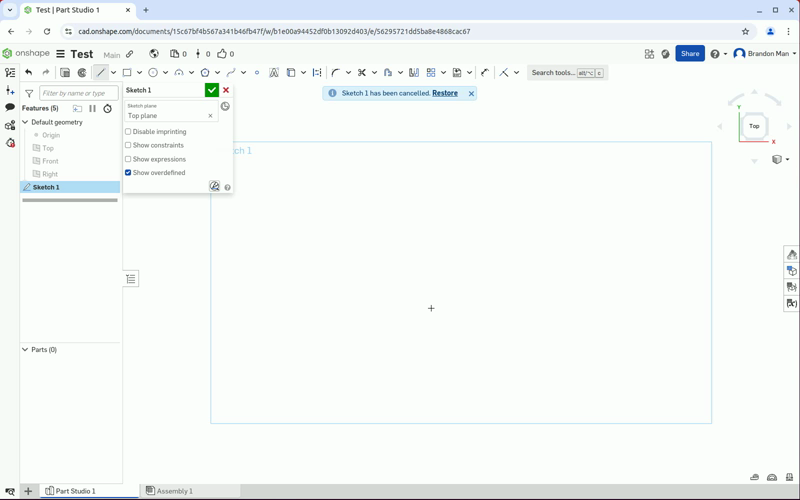
click(431, 307)
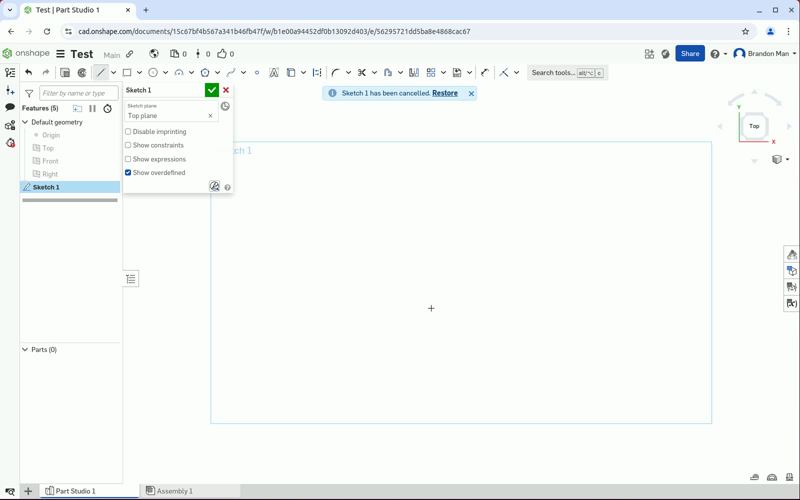
key_up(shift)
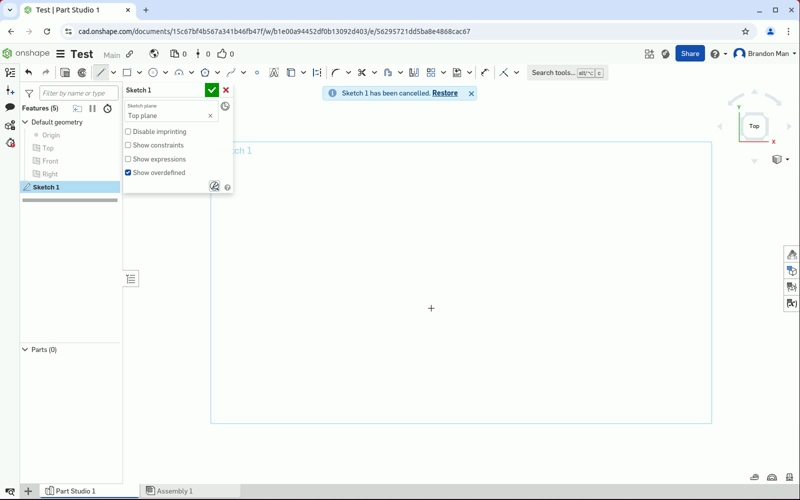
key_down(shift)
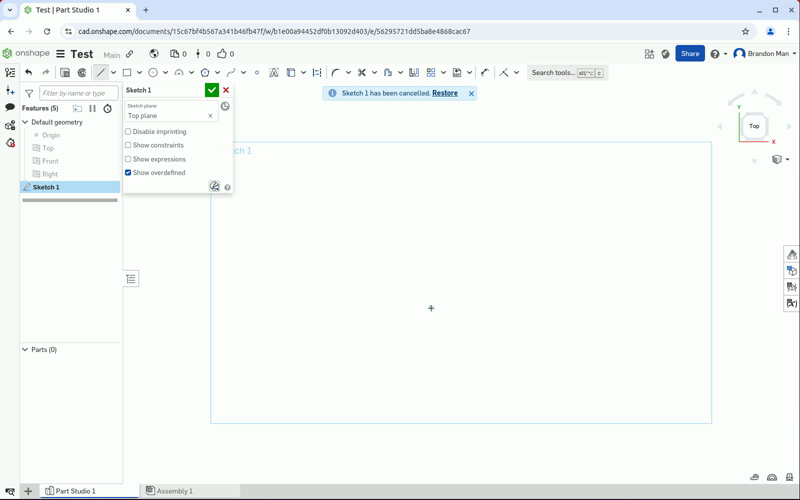
mouse_move(554, 307)
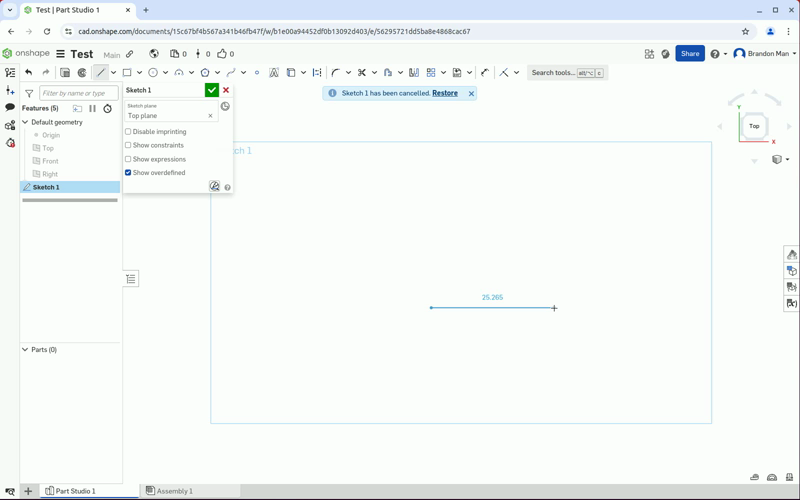
click(554, 307)
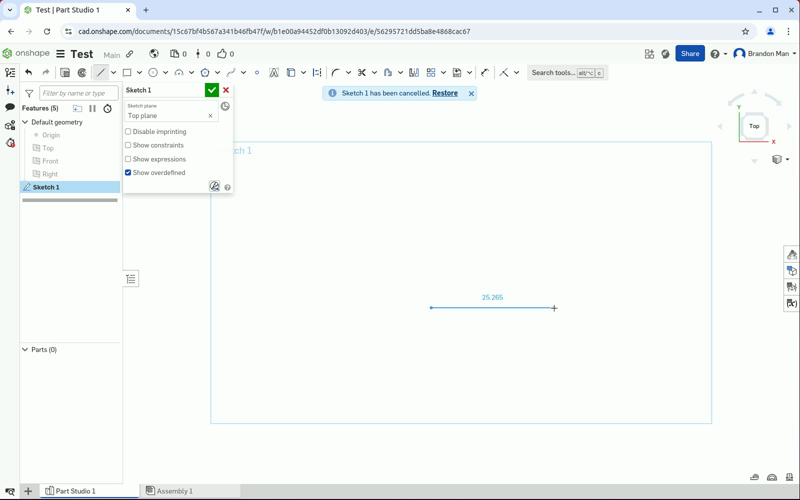
key_up(shift)
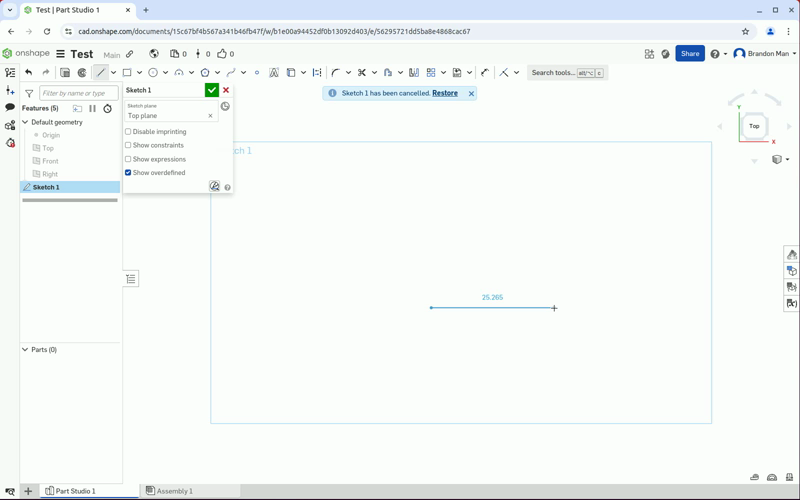
key_down(shift)
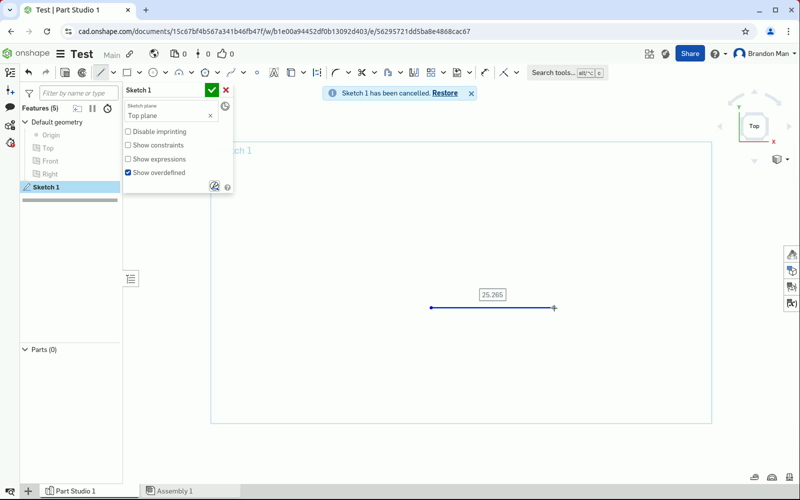
mouse_move(584, 307)
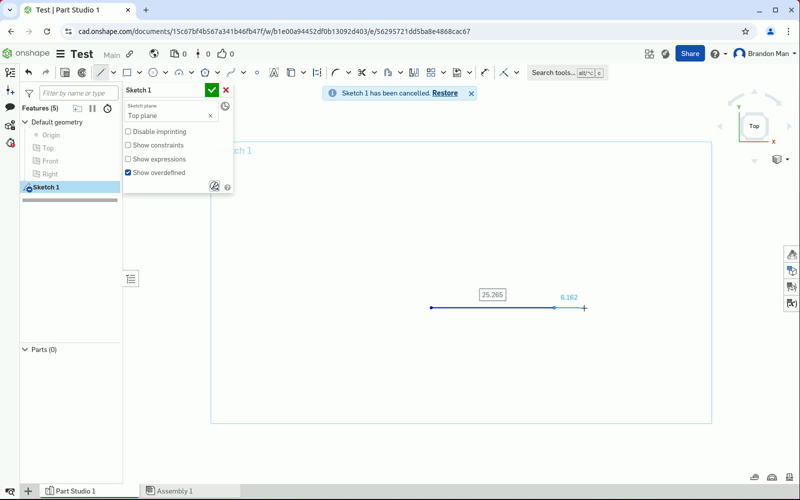
mouse_move(554, 264)
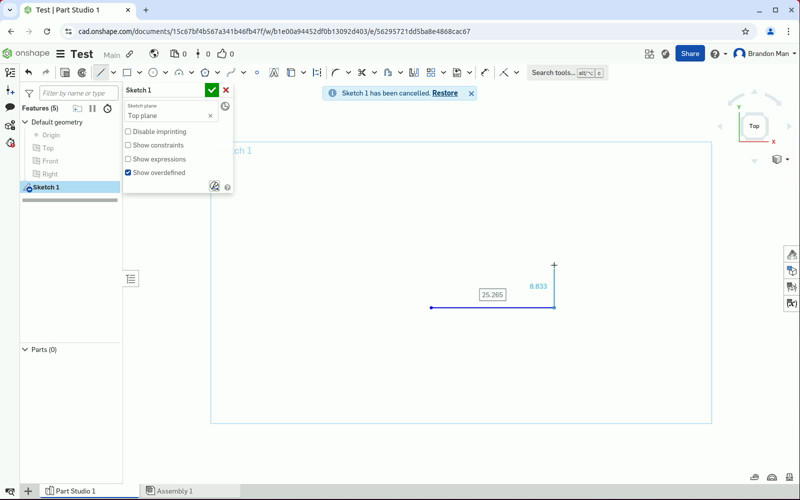
click(554, 264)
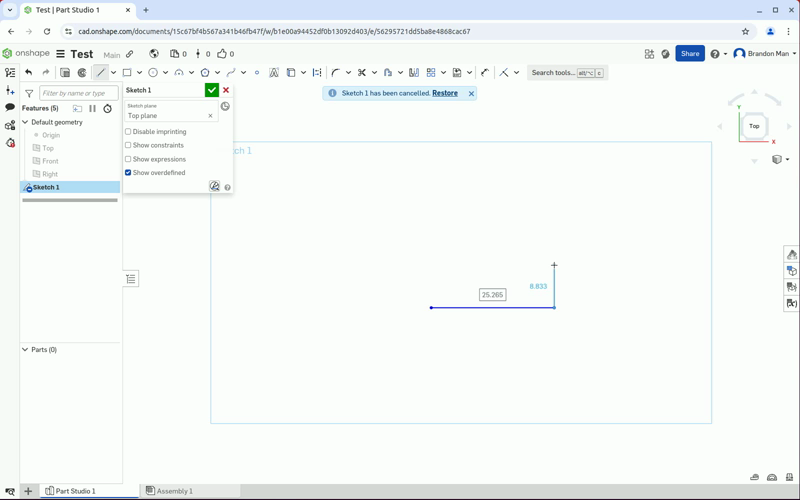
key_up(shift)
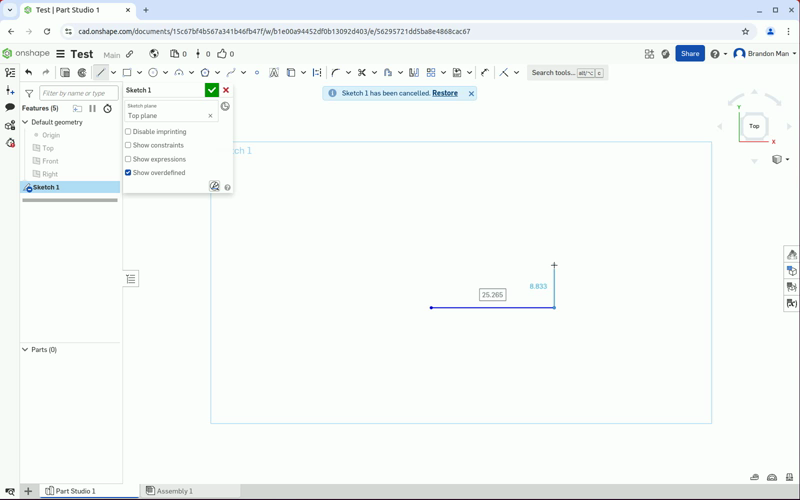
key_down(shift)
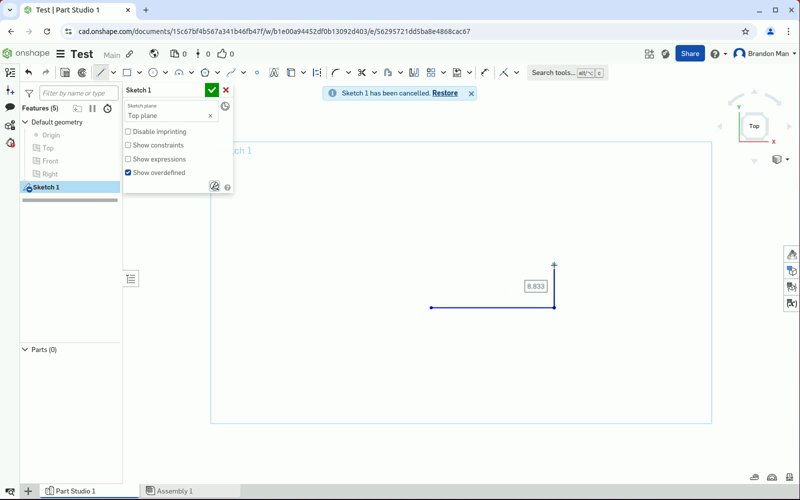
mouse_move(431, 264)
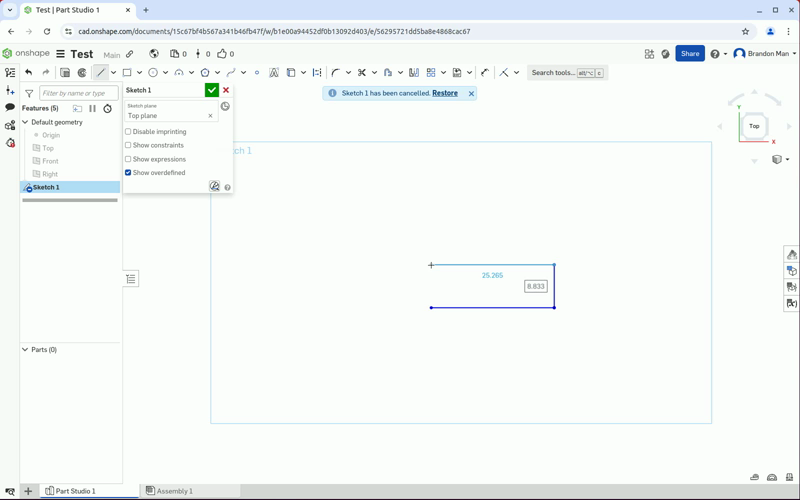
click(431, 264)
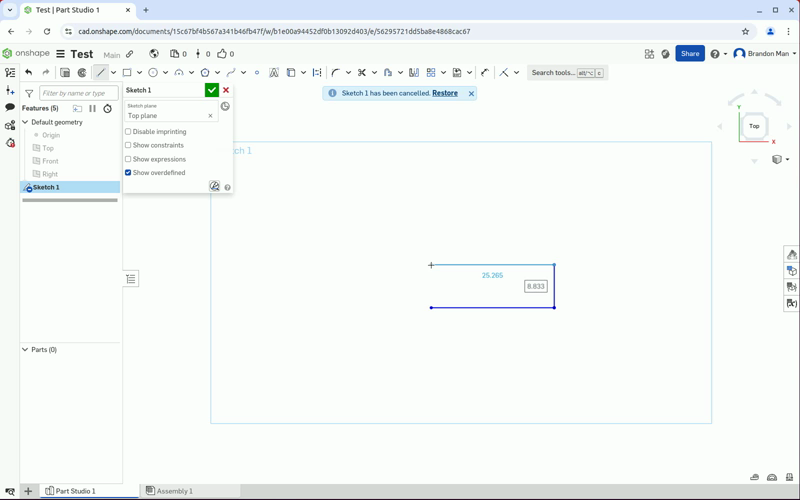
key_up(shift)
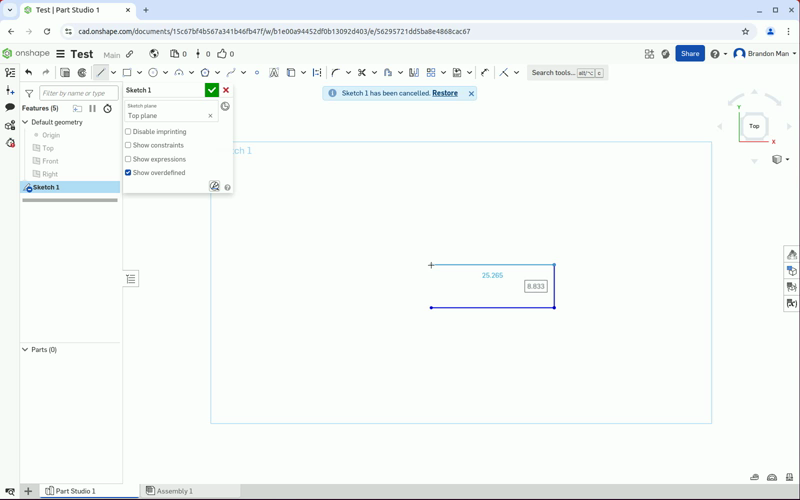
mouse_move(461, 264)
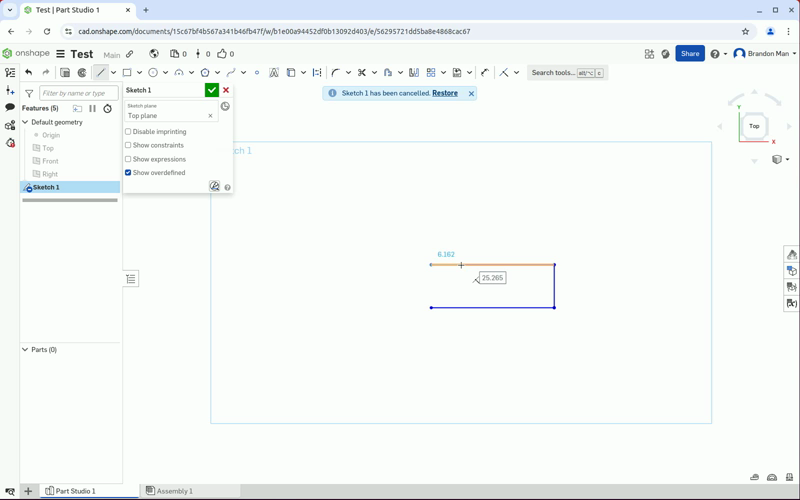
key_down(shift)
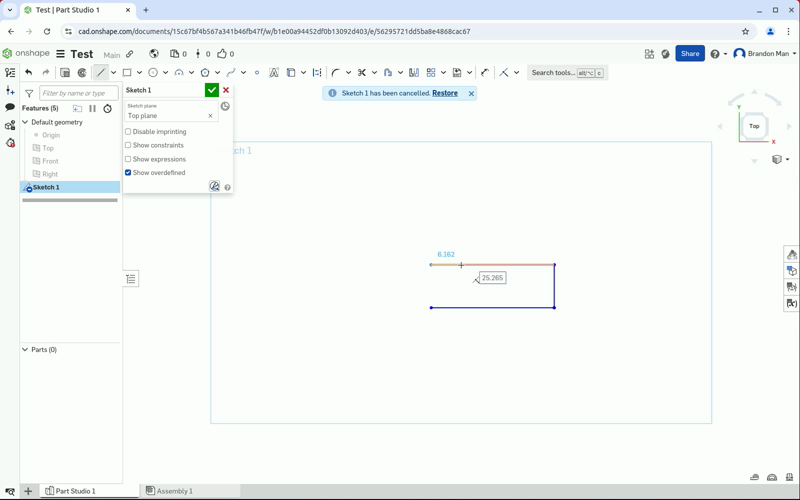
mouse_move(431, 307)
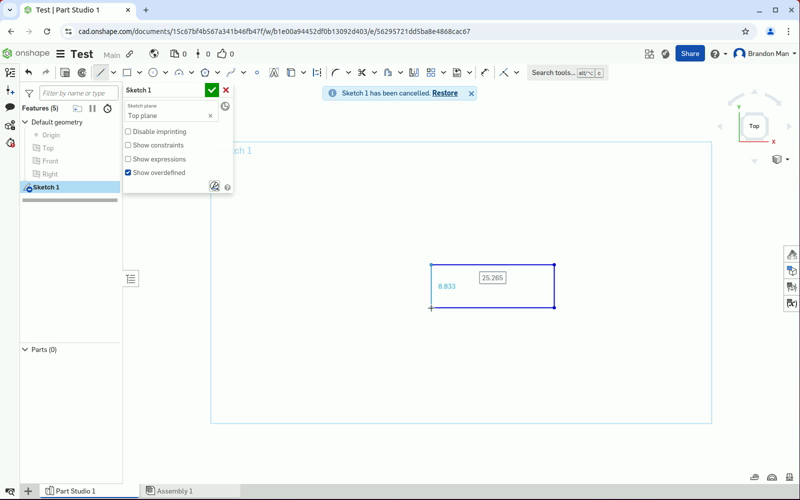
key_up(shift)
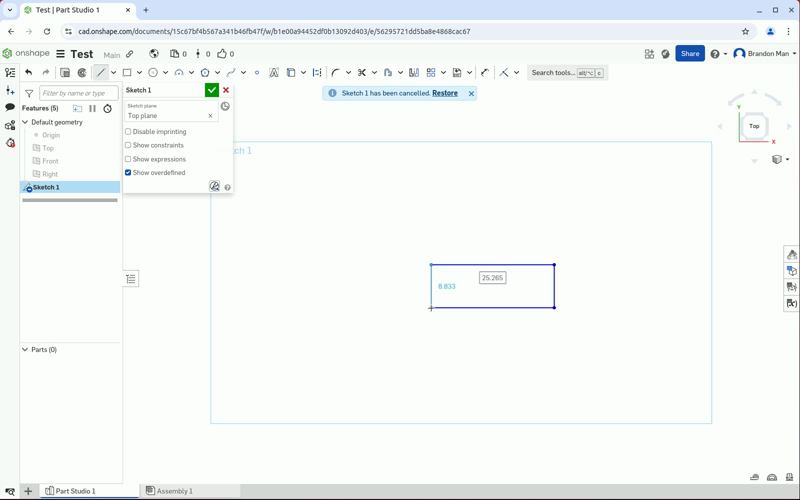
click(431, 307)
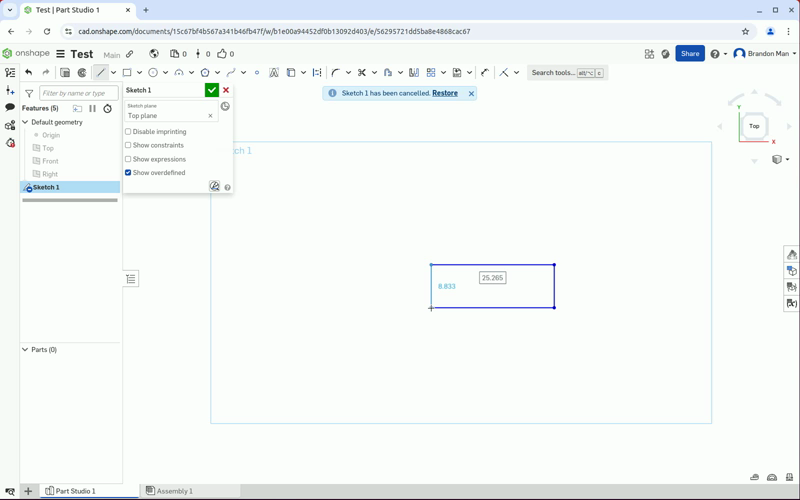
key(esc)
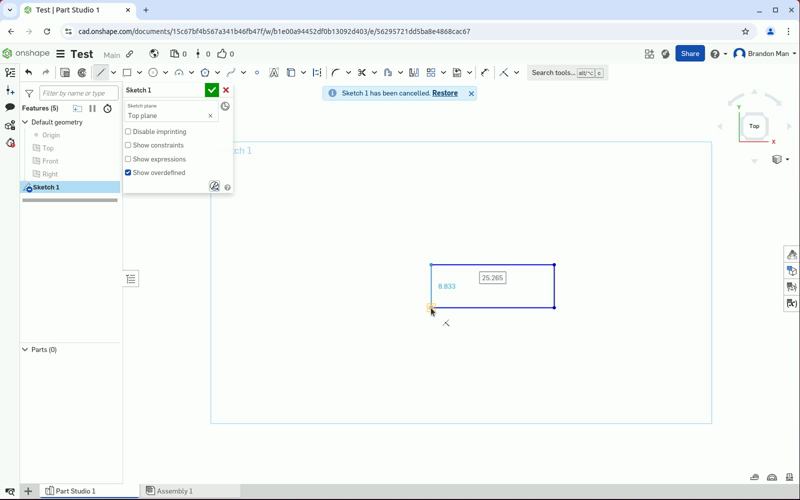
mouse_move(519, 296)
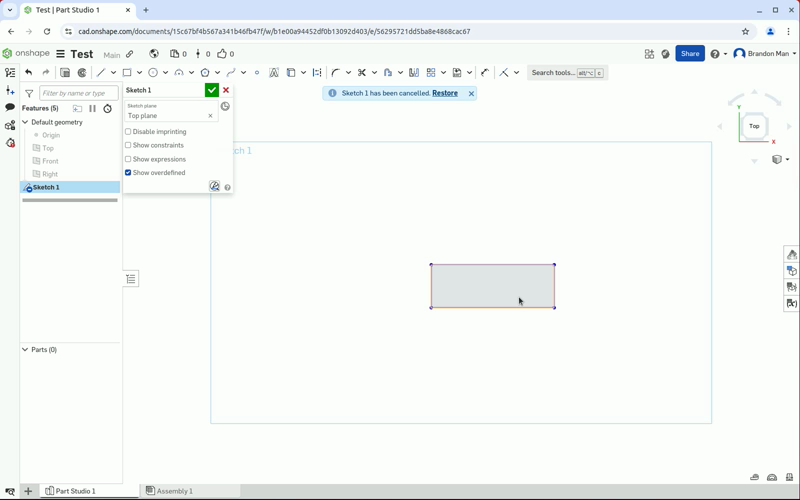
click(519, 296)
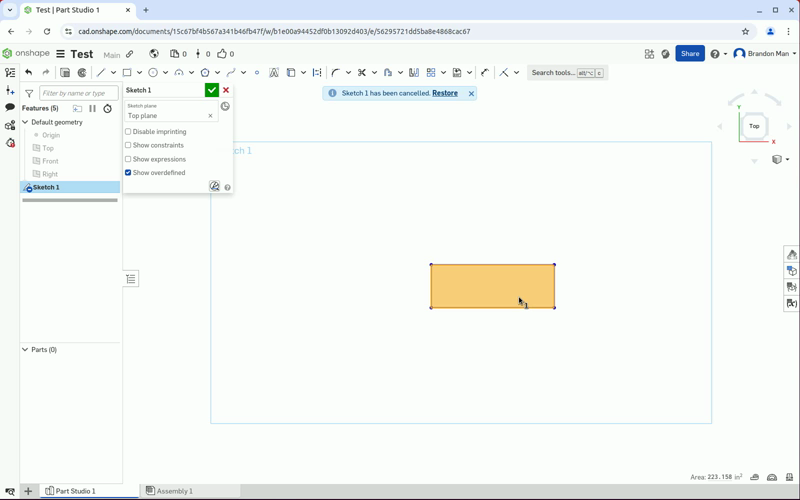
mouse_move(73, 352)
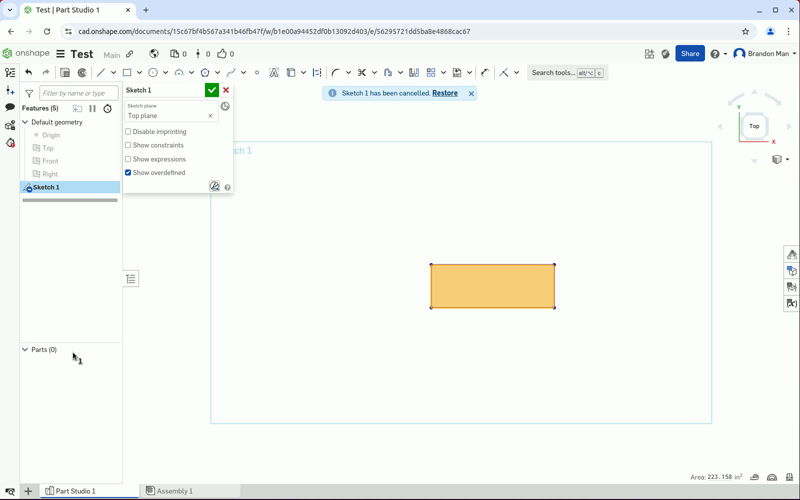
key(shift+y)
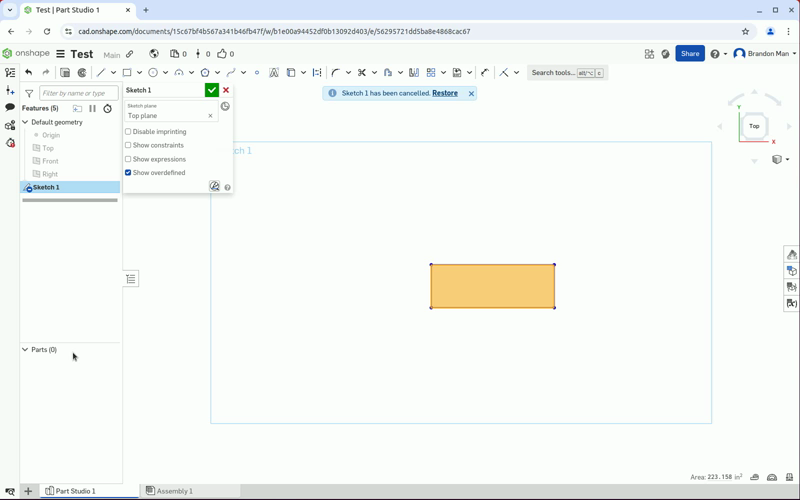
key(shift+e)
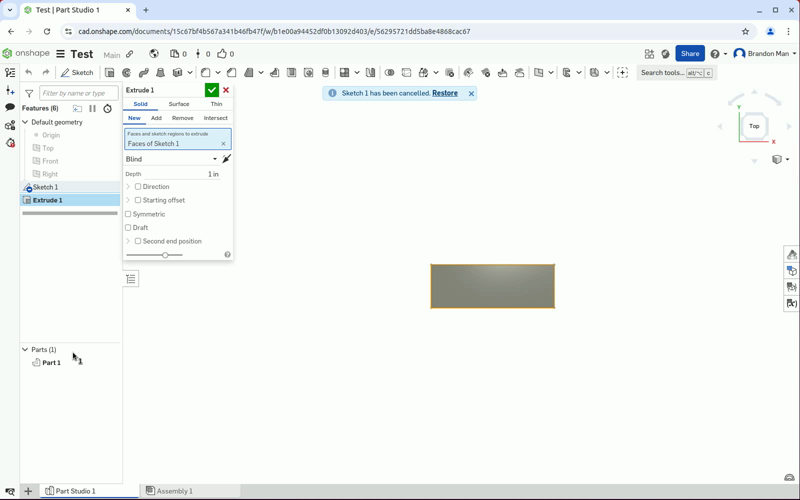
mouse_move(143, 106)
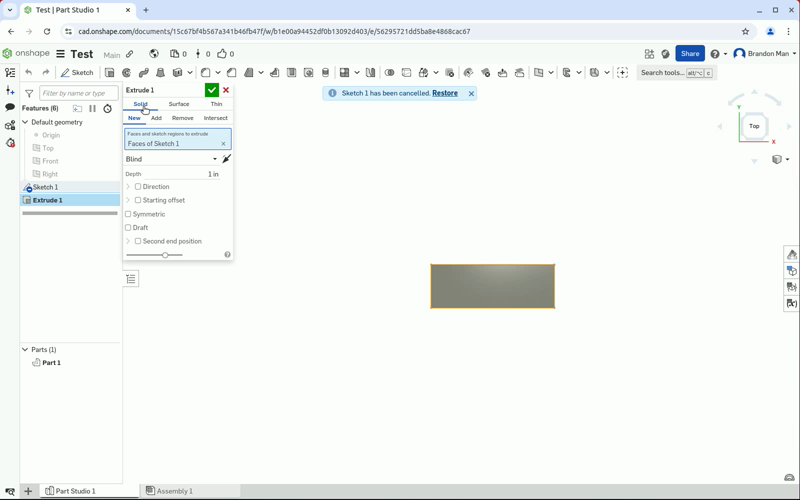
click(143, 106)
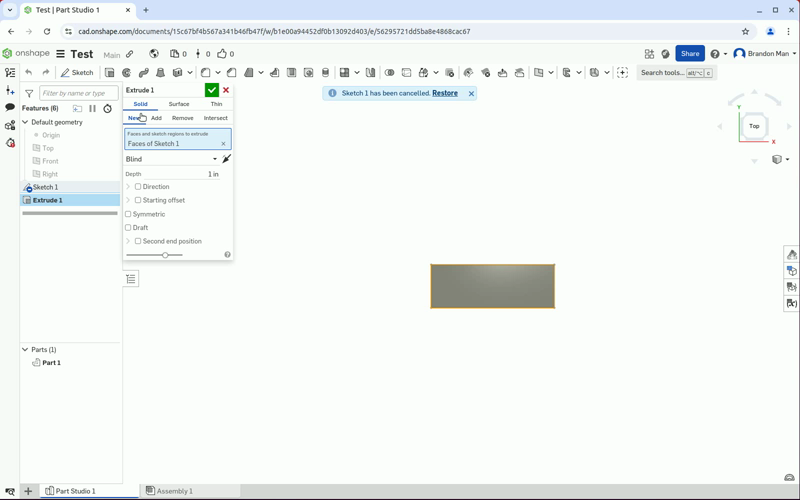
mouse_move(137, 120)
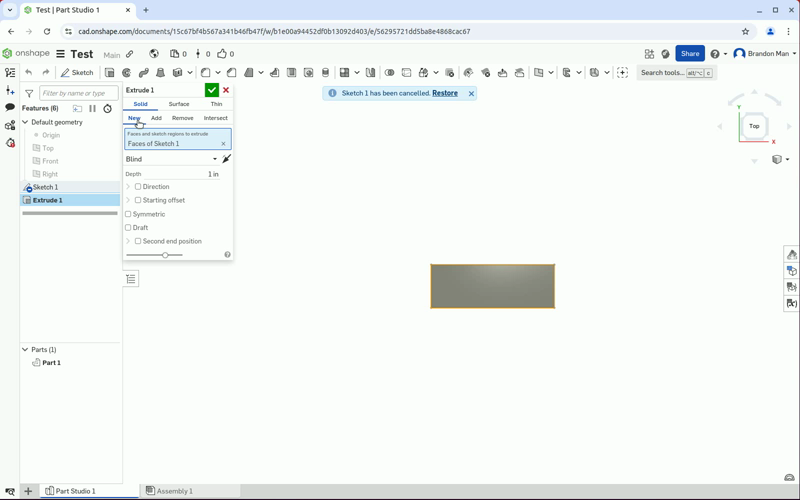
click(137, 120)
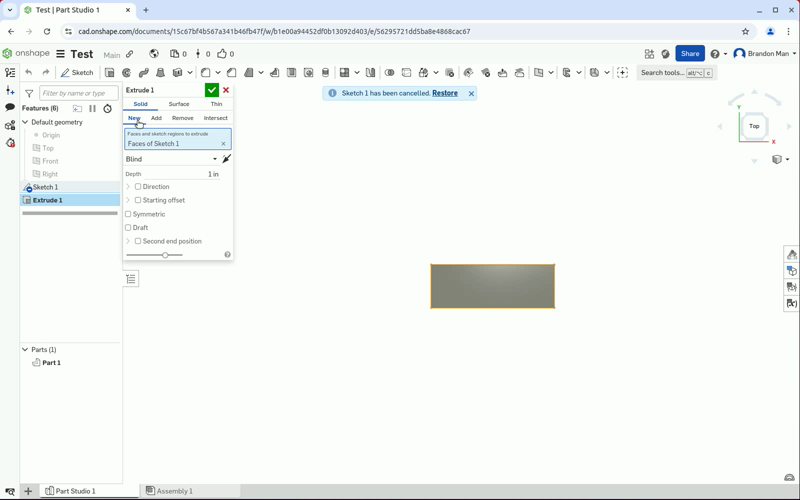
key(tab, 4)
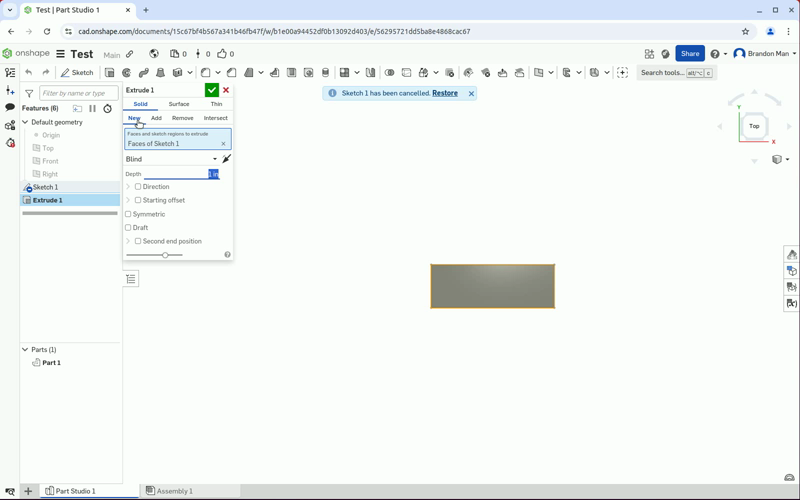
text(8.184)
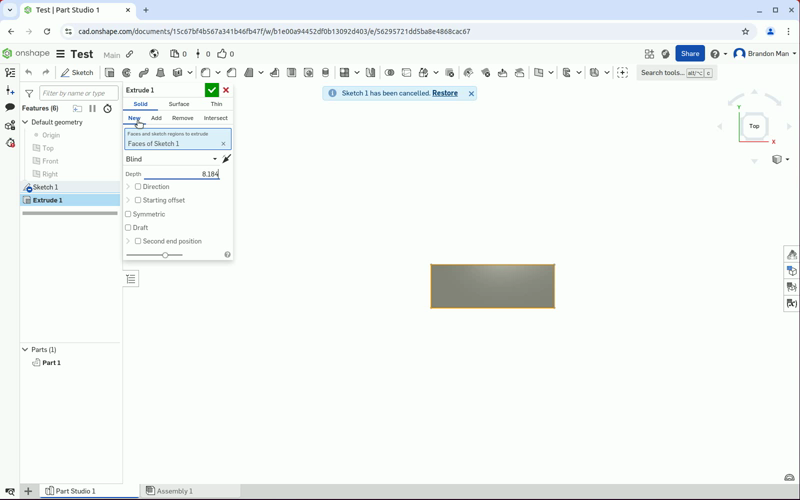
key(enter)
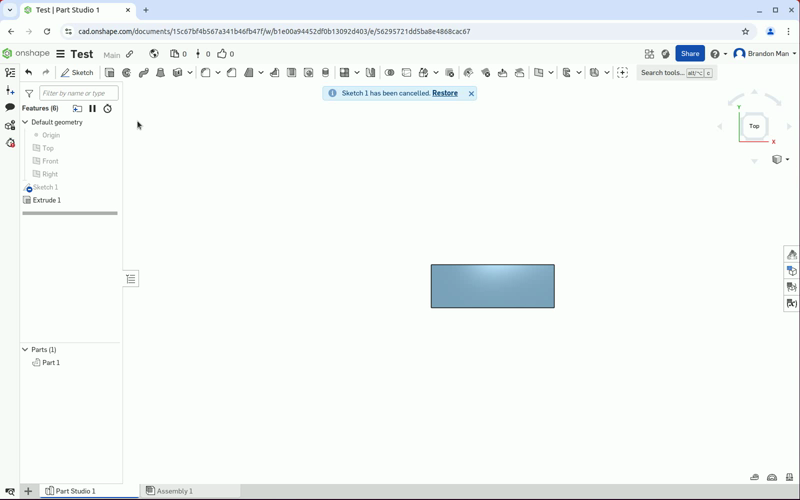
key(shift+h)
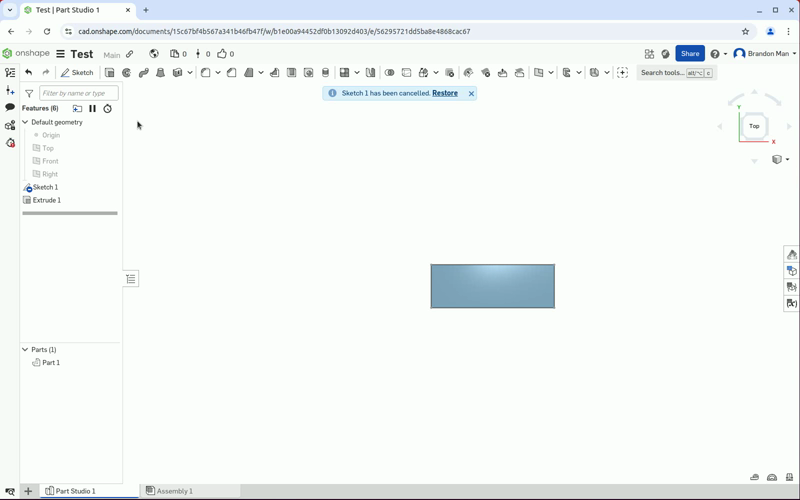
key(shift+h)
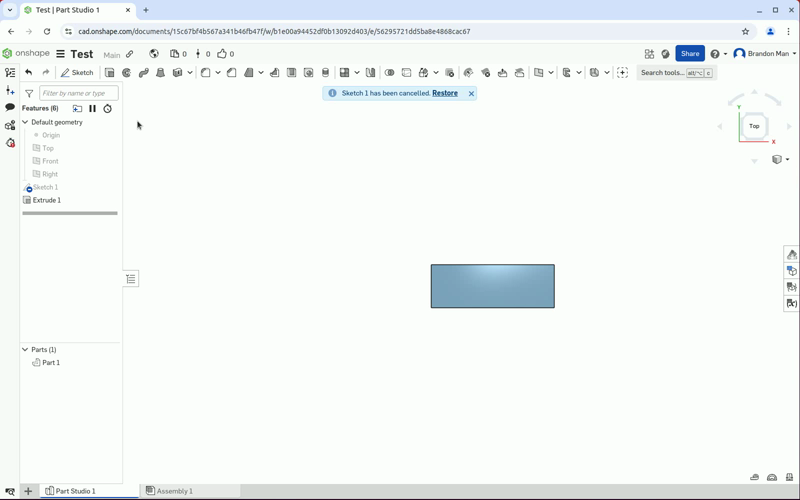
mouse_move(73, 189)
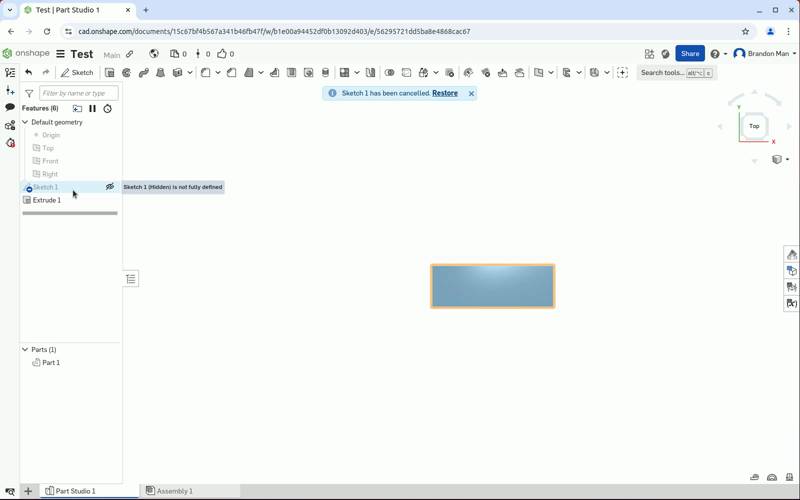
click(73, 189)
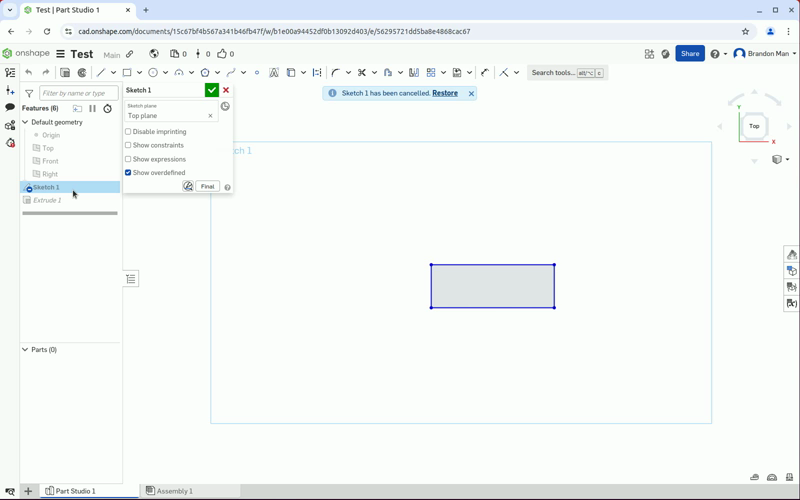
mouse_move(229, 92)
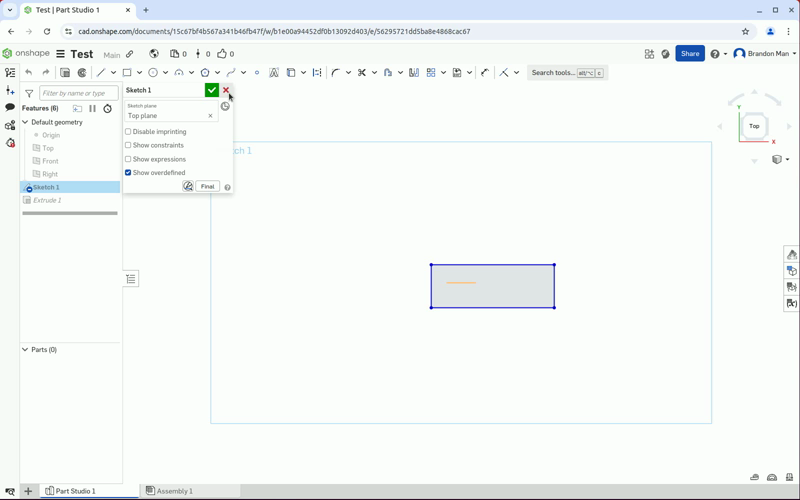
click(229, 92)
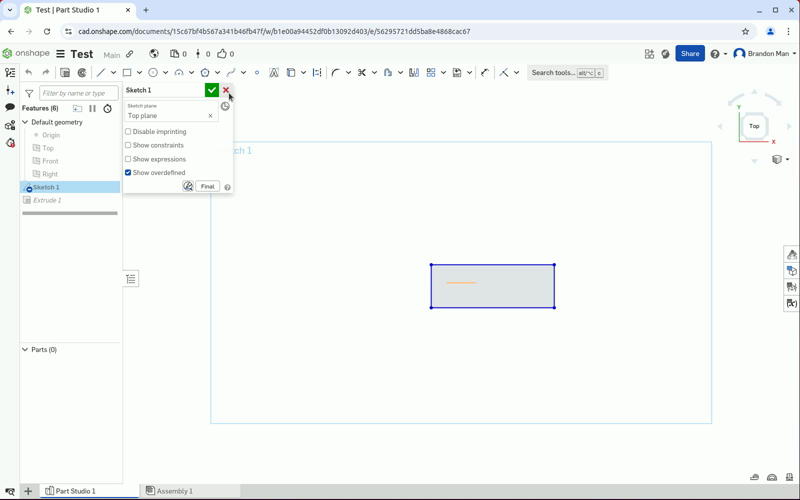
key(shift+s)
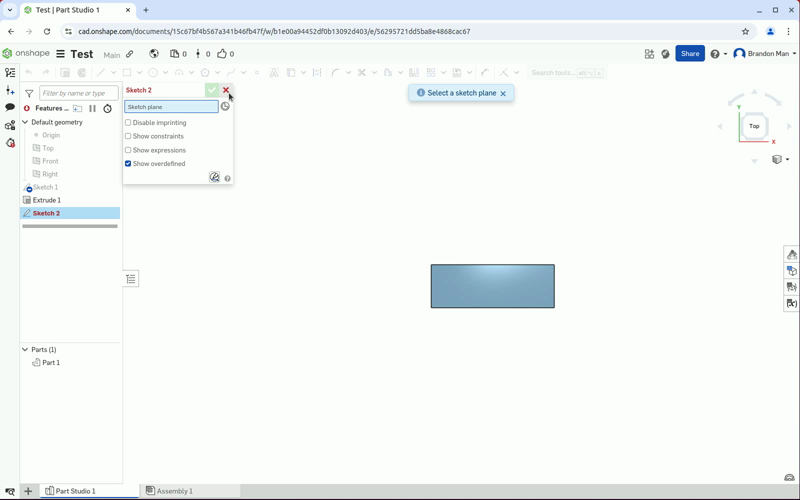
mouse_move(73, 150)
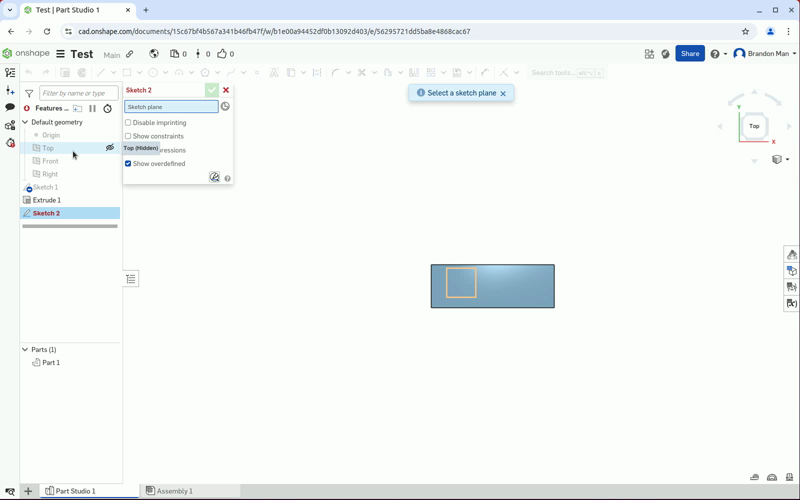
click(73, 150)
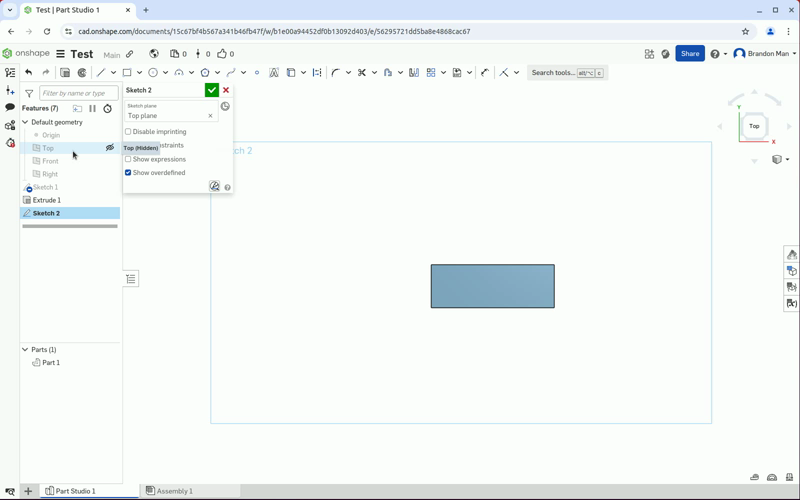
mouse_move(73, 352)
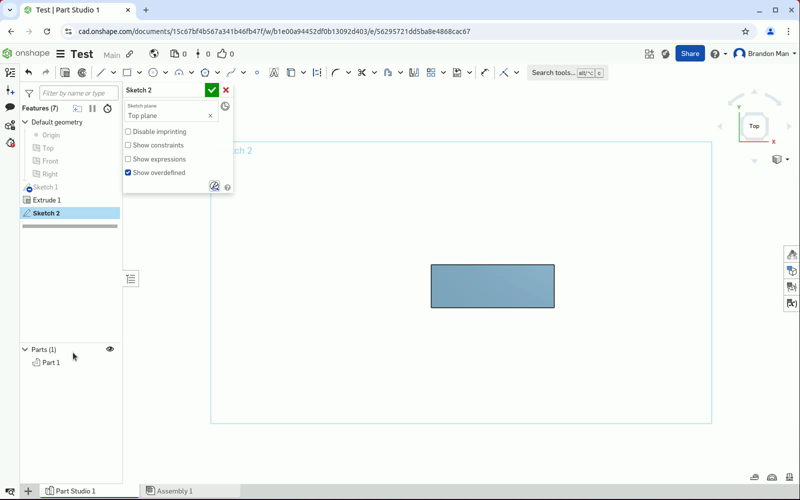
key(y)
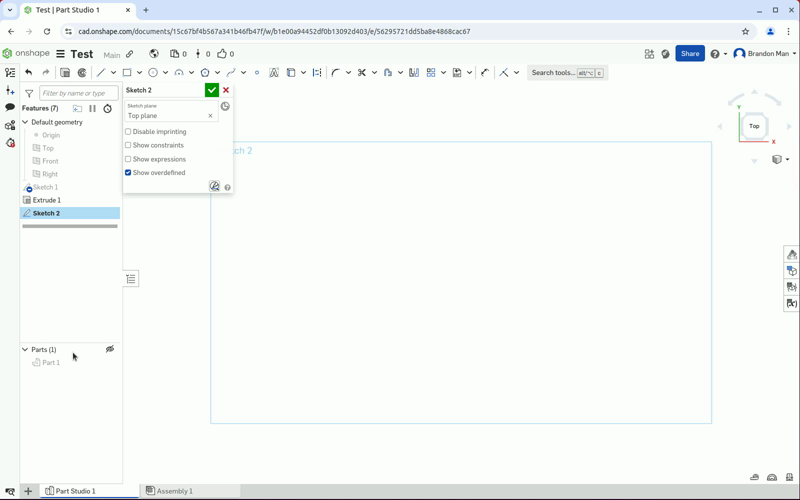
key(l)
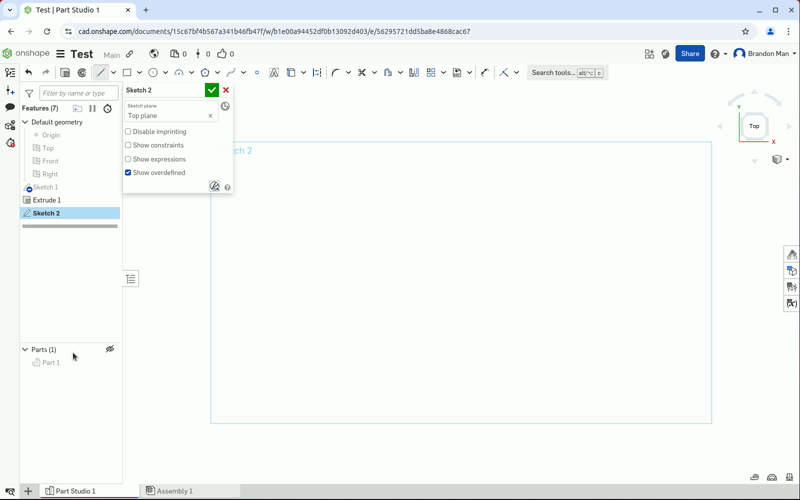
key_down(shift)
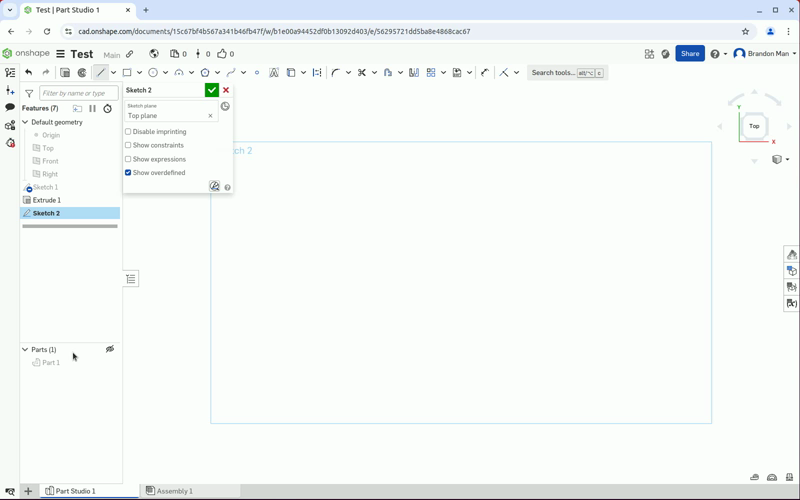
mouse_move(431, 325)
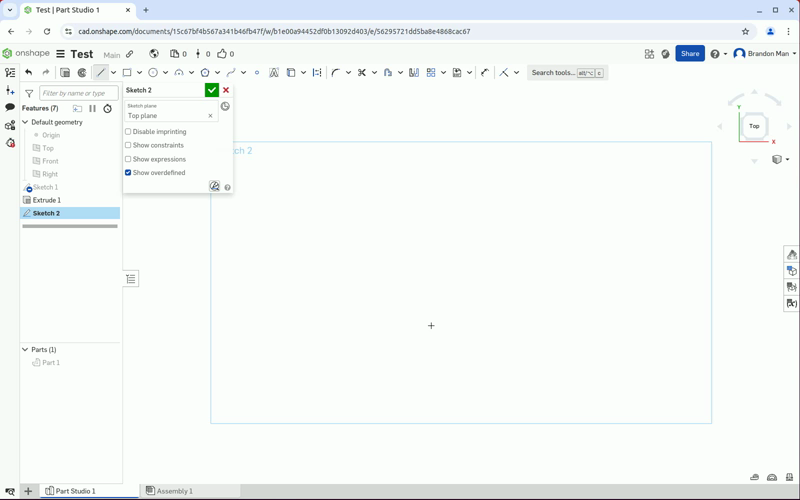
click(431, 325)
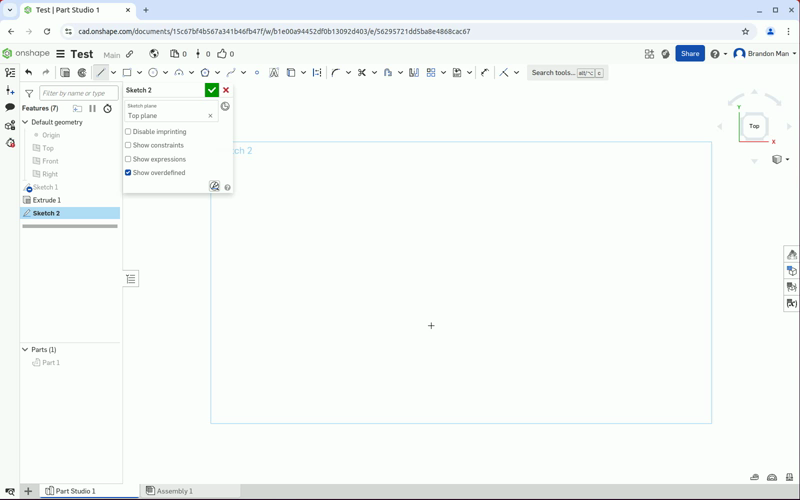
key_up(shift)
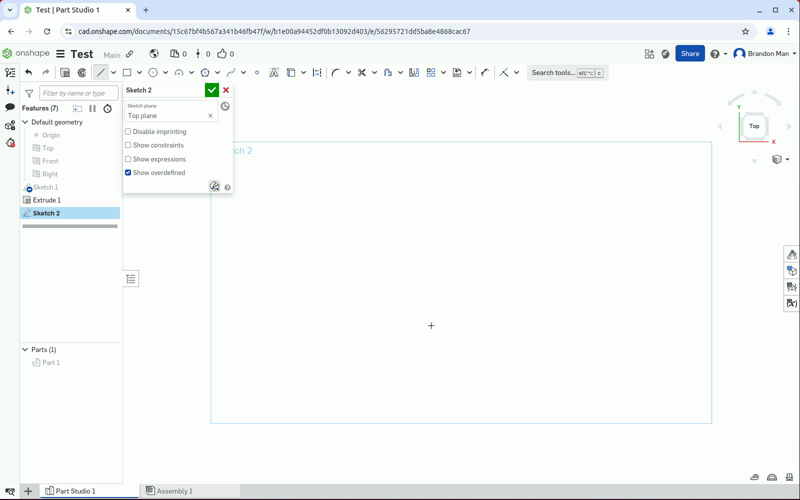
key_down(shift)
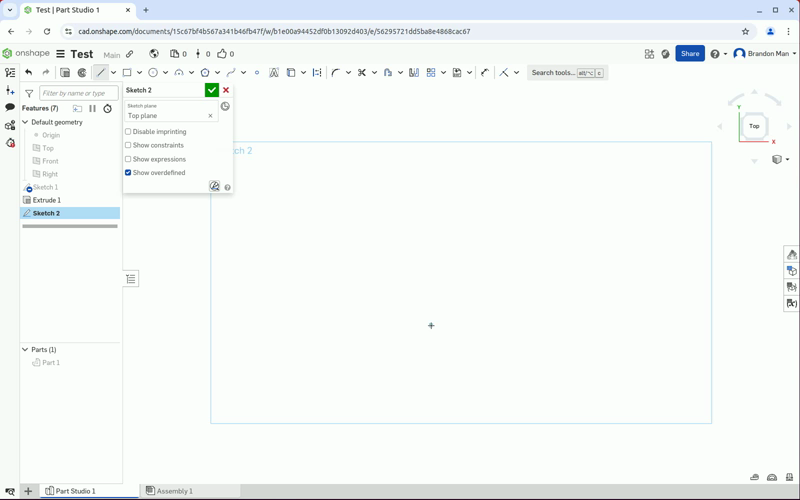
mouse_move(573, 325)
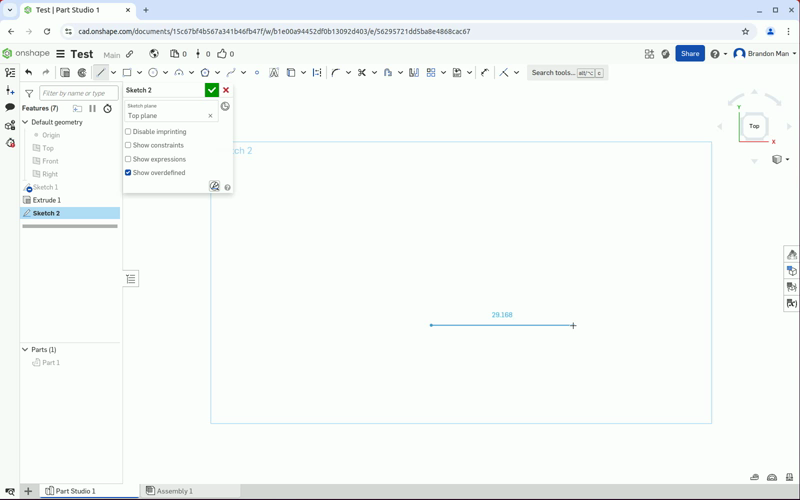
click(573, 325)
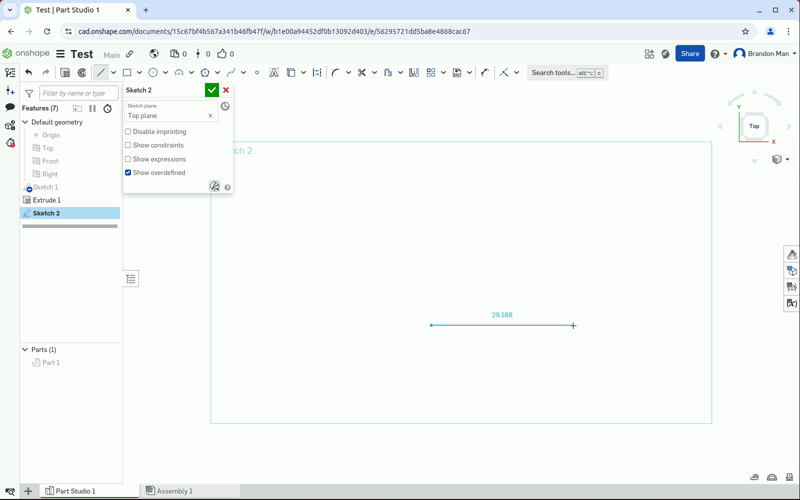
key_up(shift)
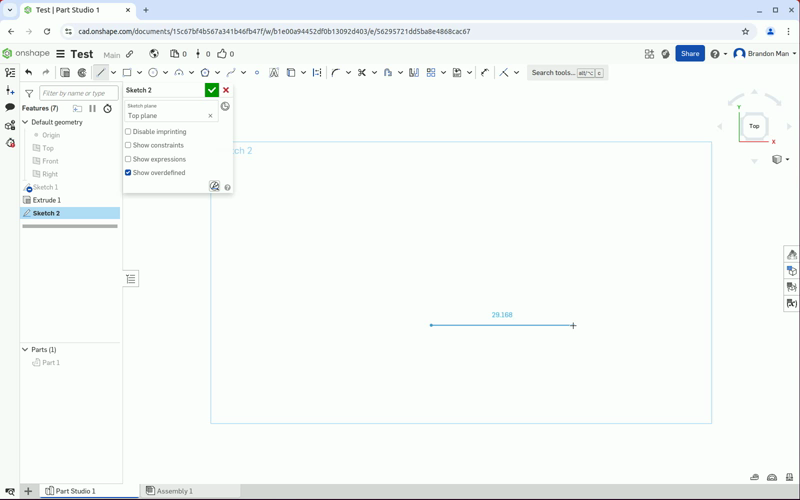
key_down(shift)
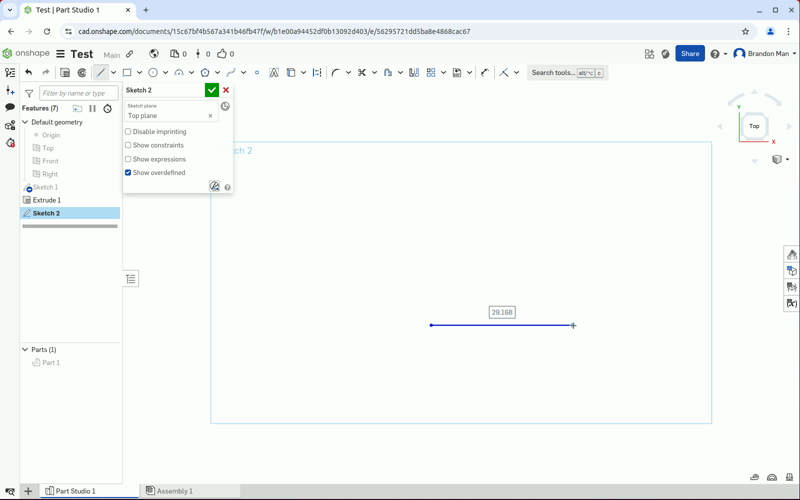
mouse_move(573, 243)
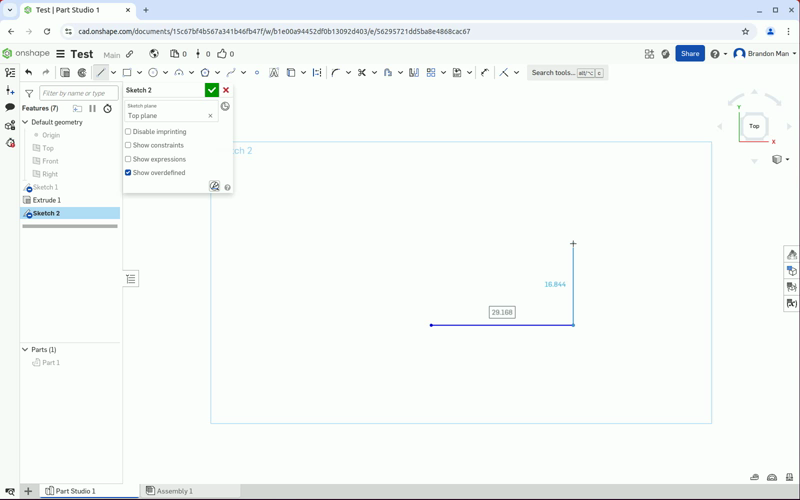
click(573, 243)
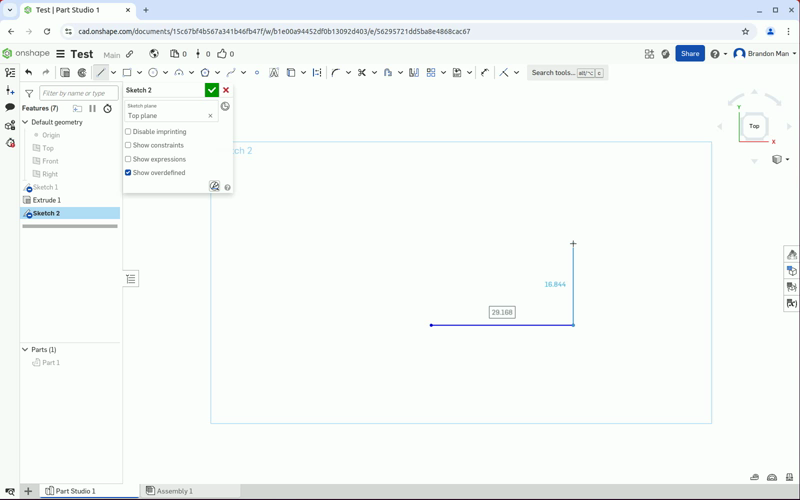
key_up(shift)
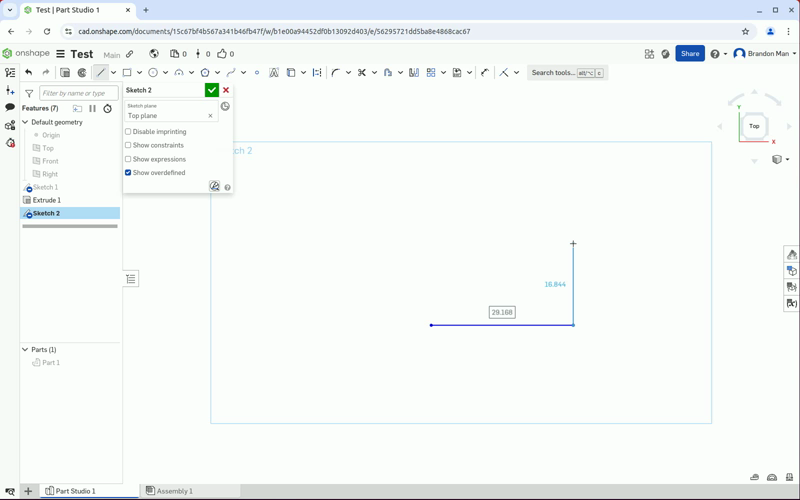
key_down(shift)
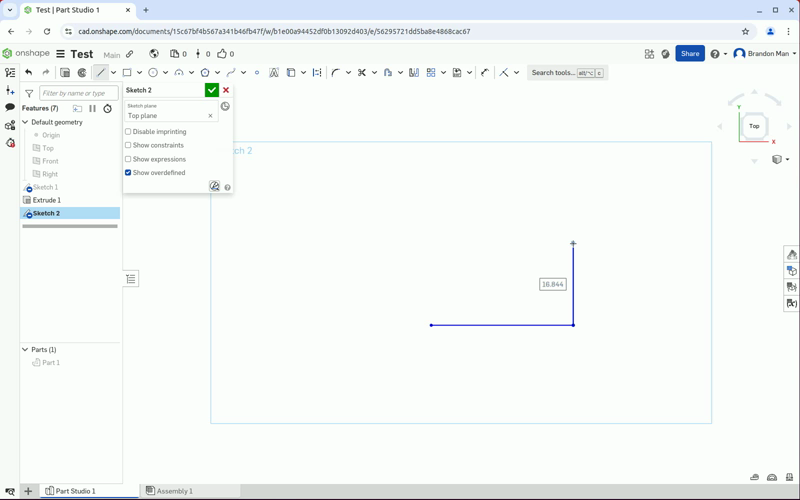
mouse_move(431, 243)
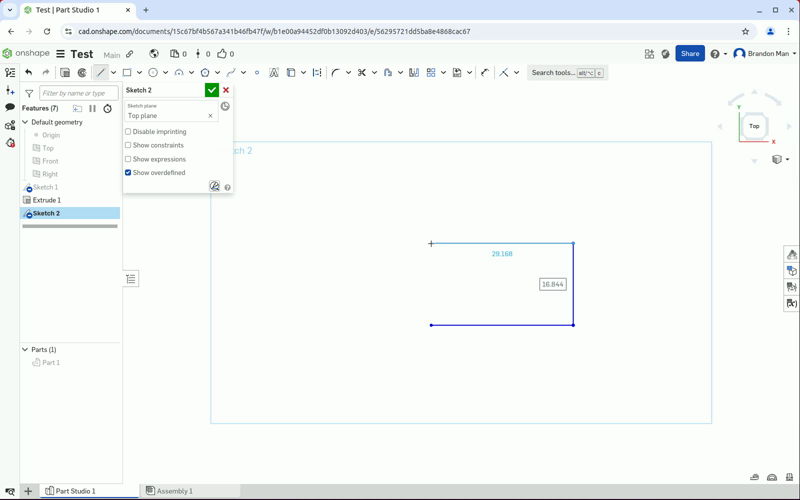
click(431, 243)
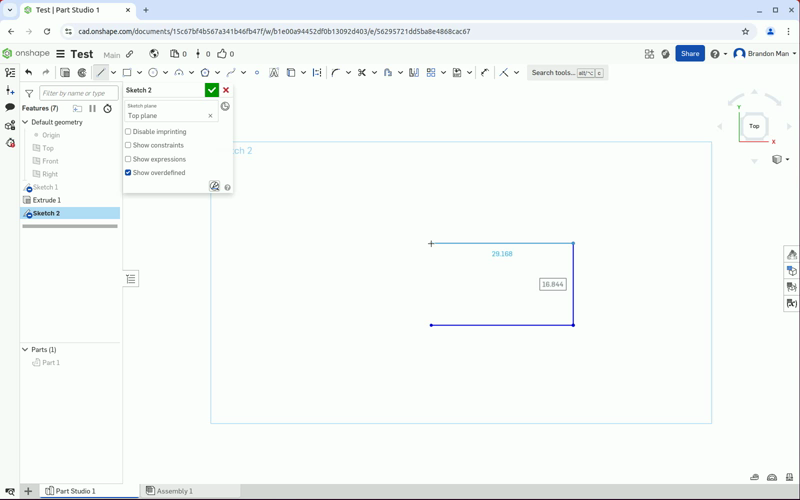
key_up(shift)
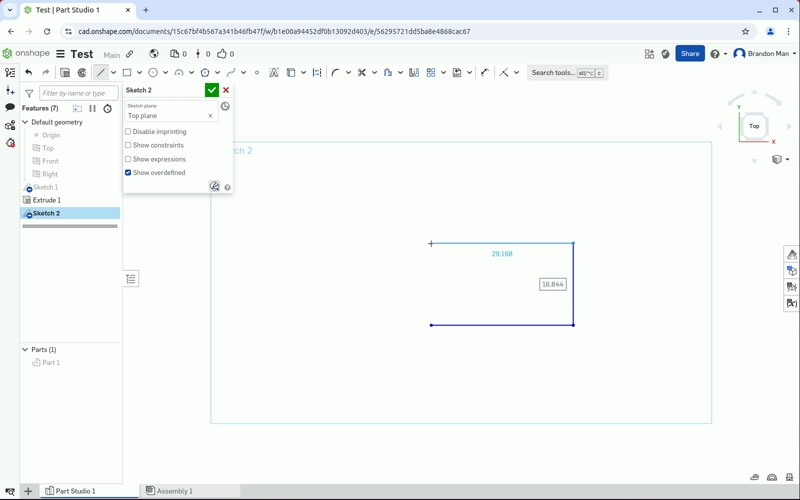
key_down(shift)
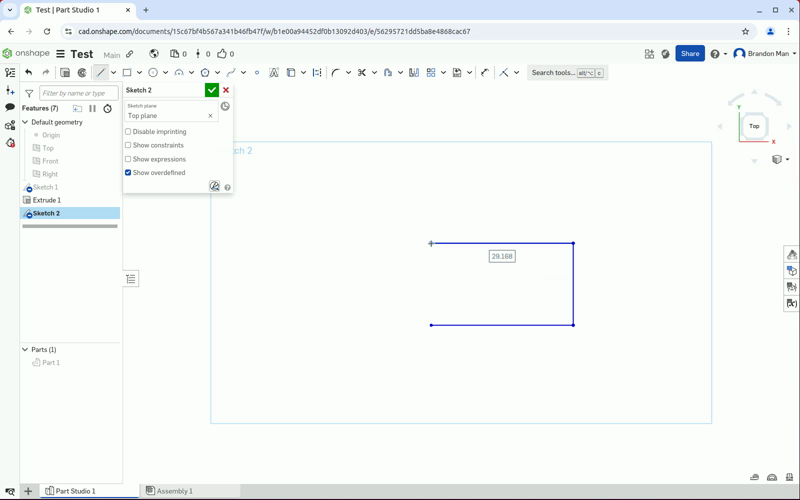
mouse_move(461, 243)
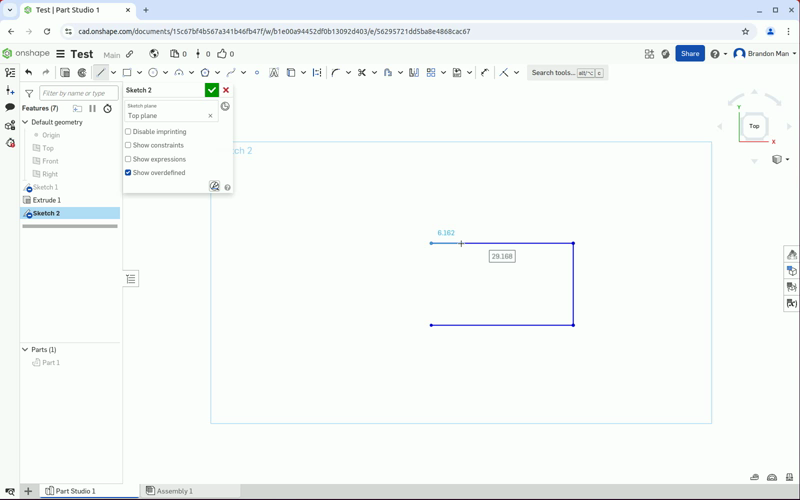
mouse_move(431, 264)
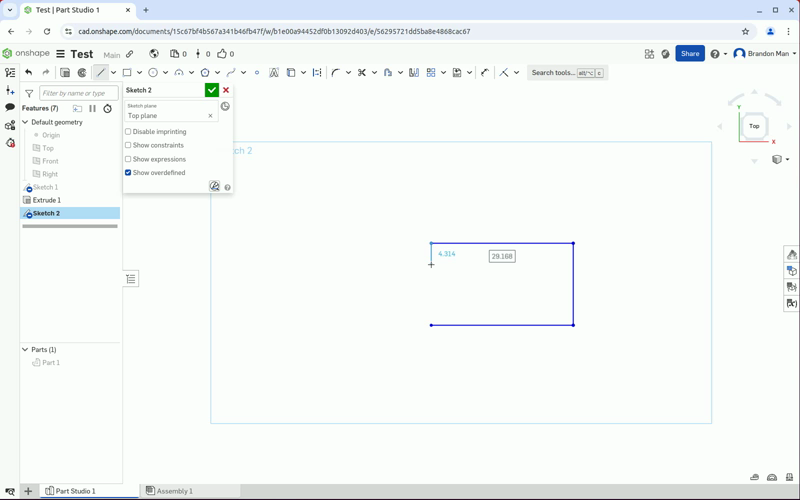
click(431, 264)
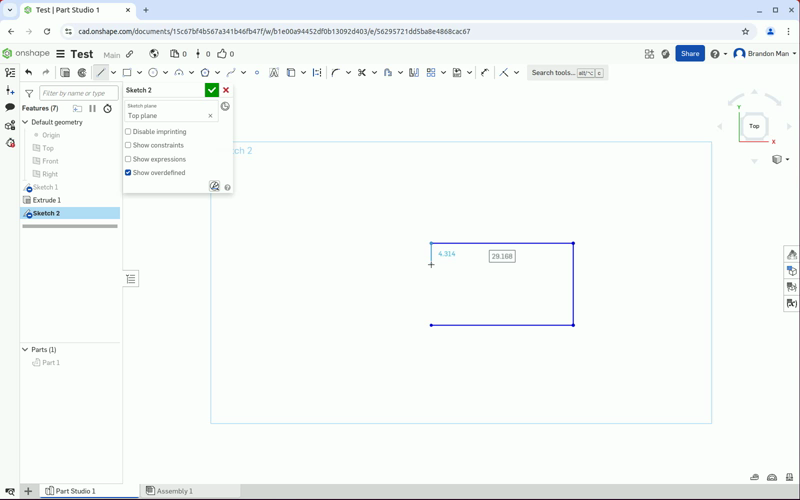
key_up(shift)
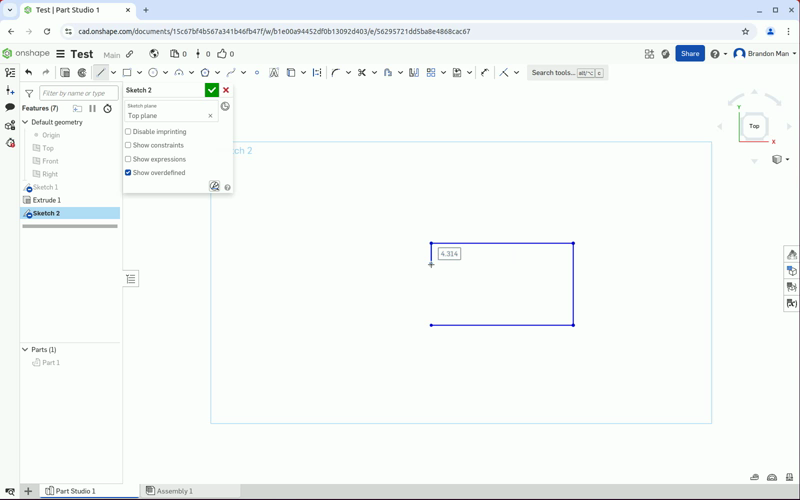
key_down(shift)
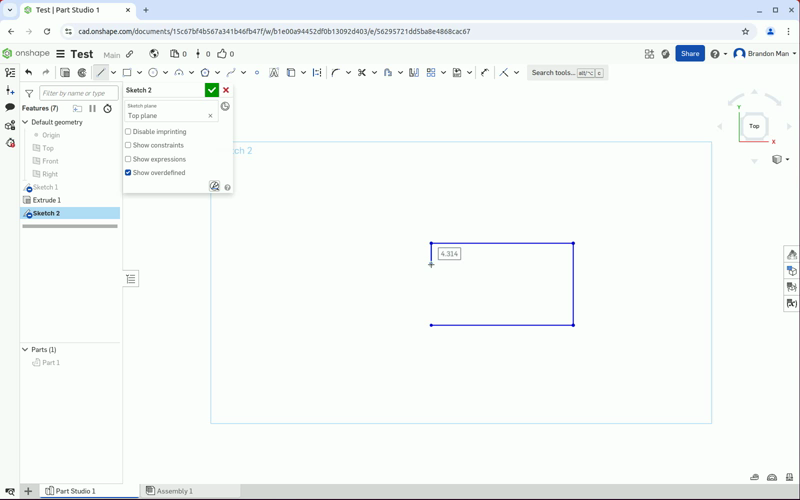
mouse_move(553, 264)
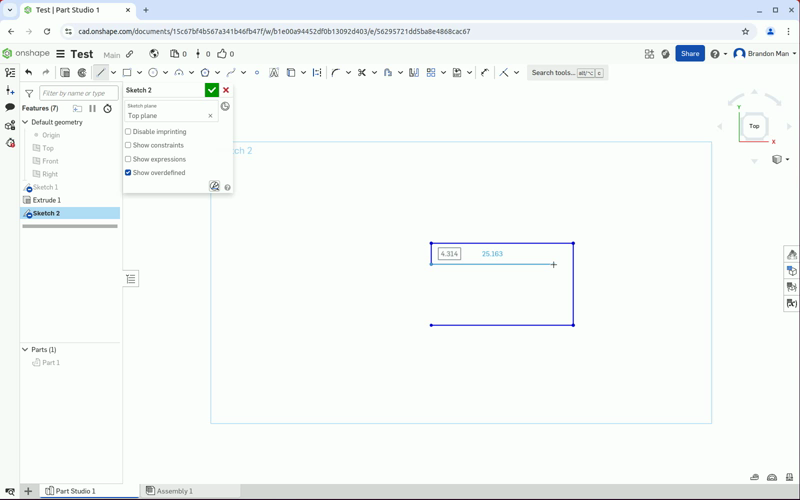
click(553, 264)
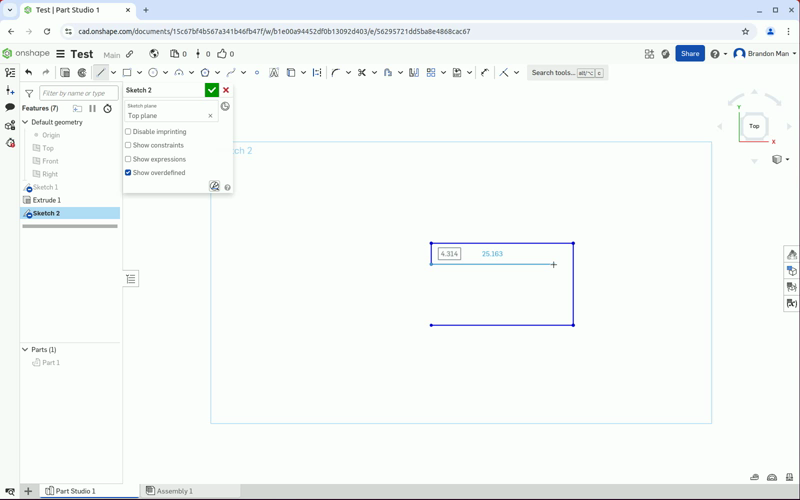
key_up(shift)
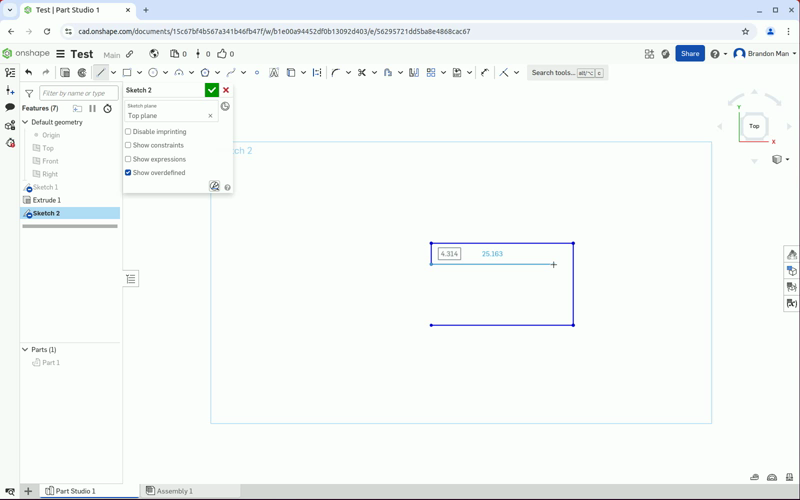
key_down(shift)
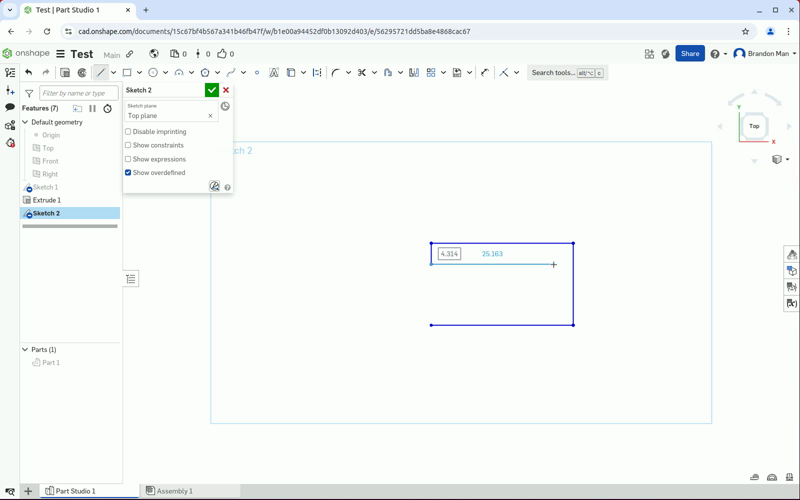
mouse_move(583, 264)
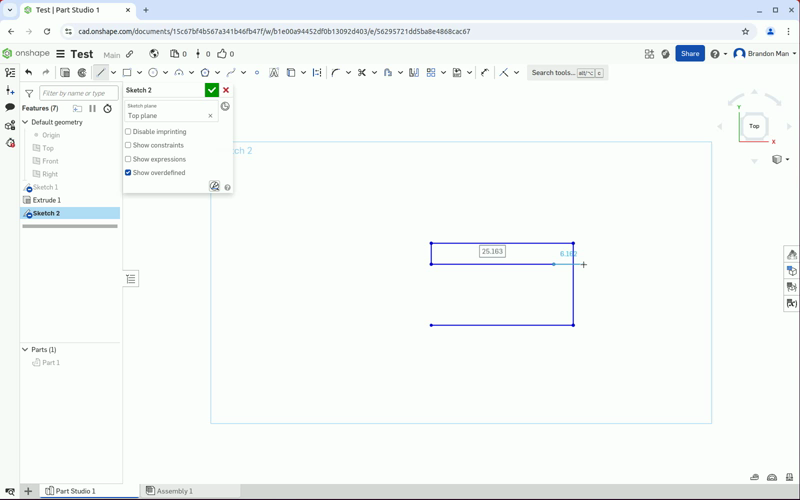
mouse_move(553, 307)
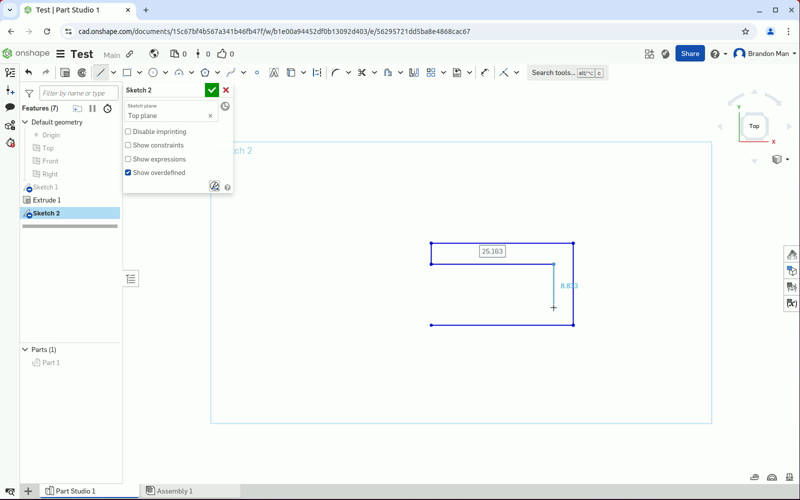
click(553, 307)
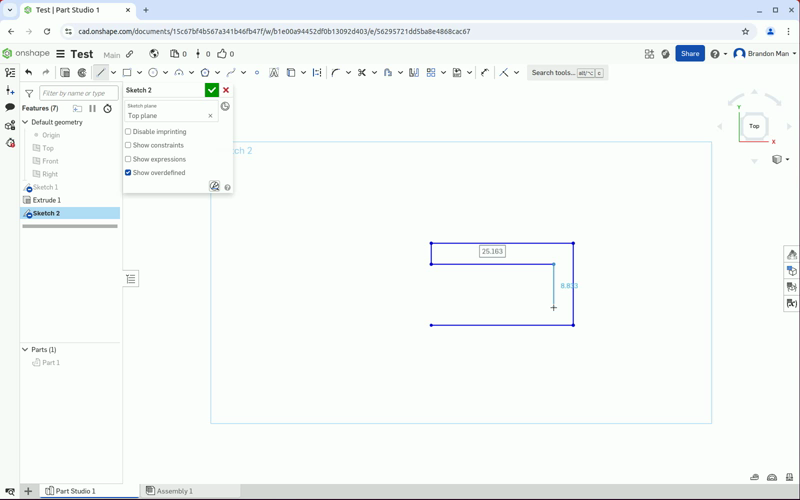
key_up(shift)
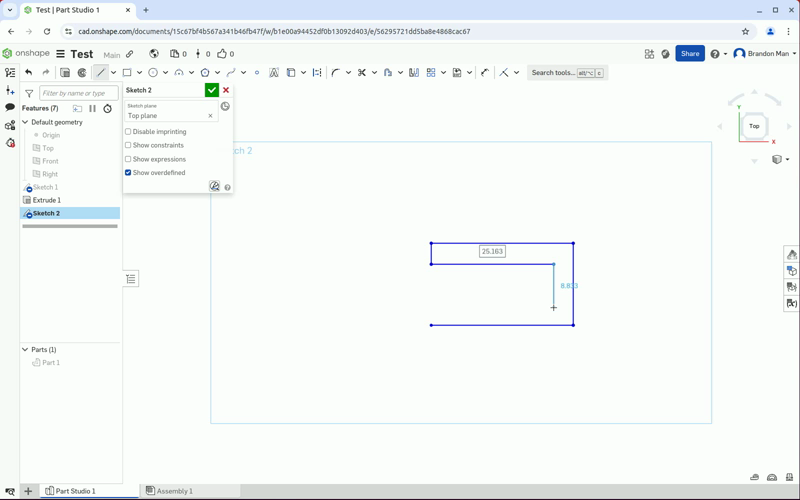
key_down(shift)
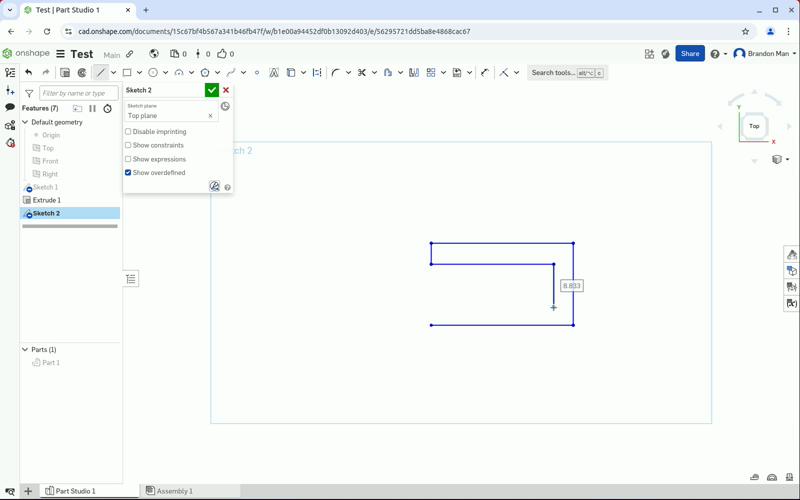
mouse_move(431, 307)
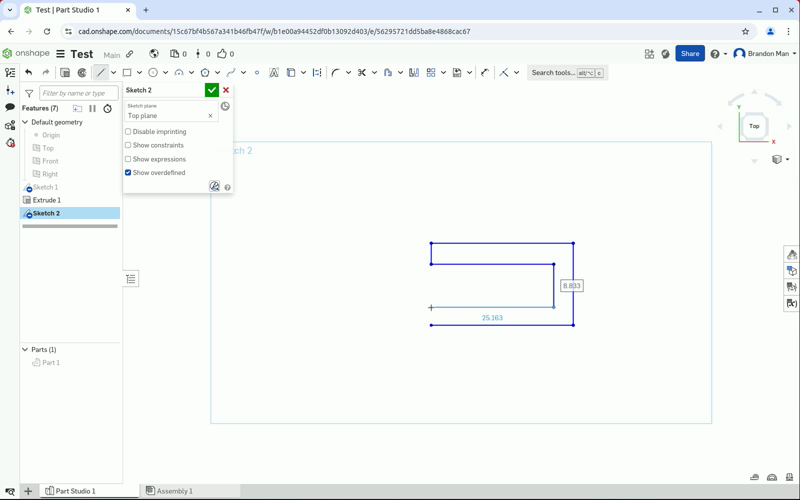
click(431, 307)
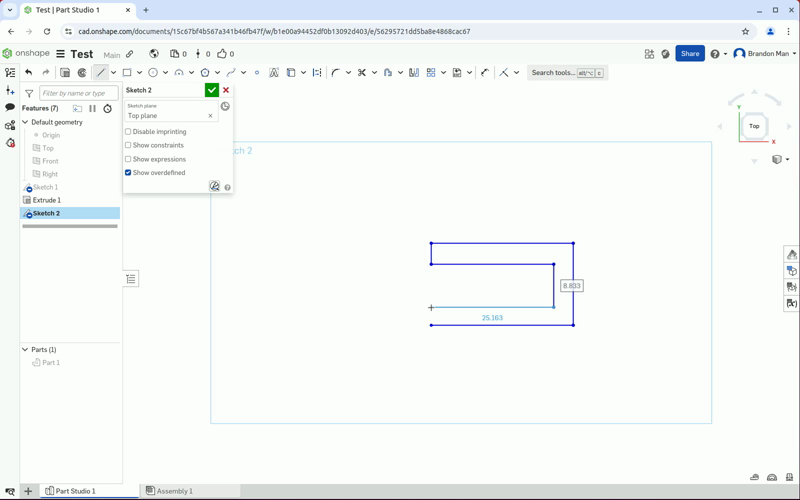
key_up(shift)
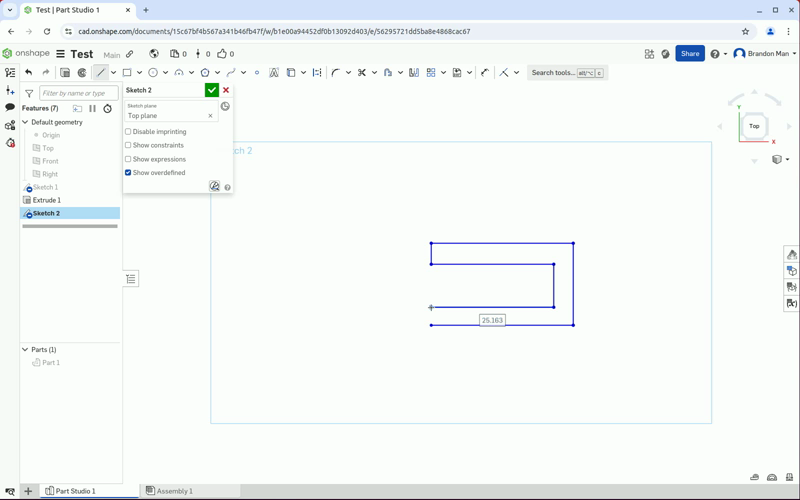
mouse_move(461, 307)
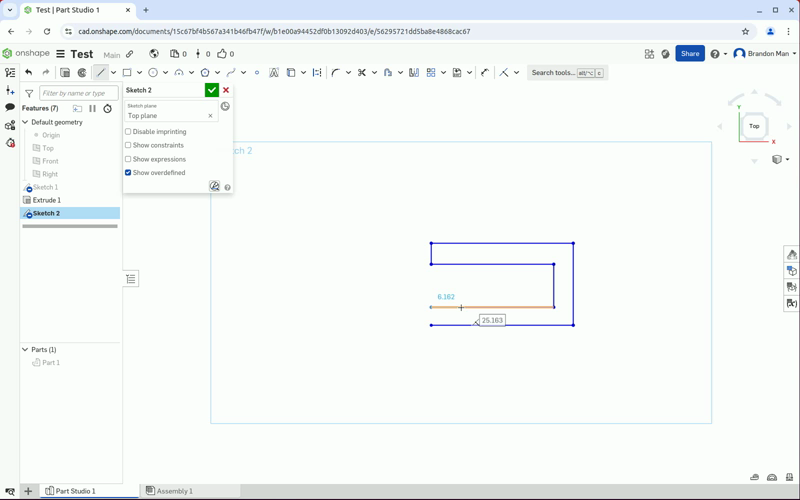
key_down(shift)
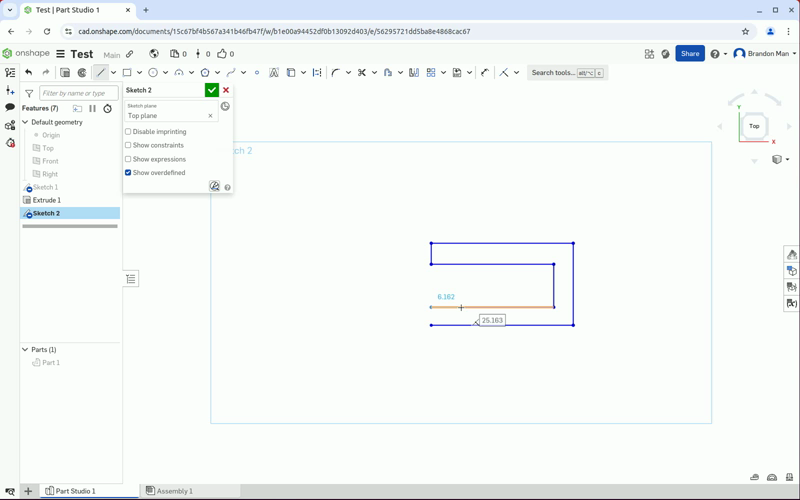
mouse_move(431, 325)
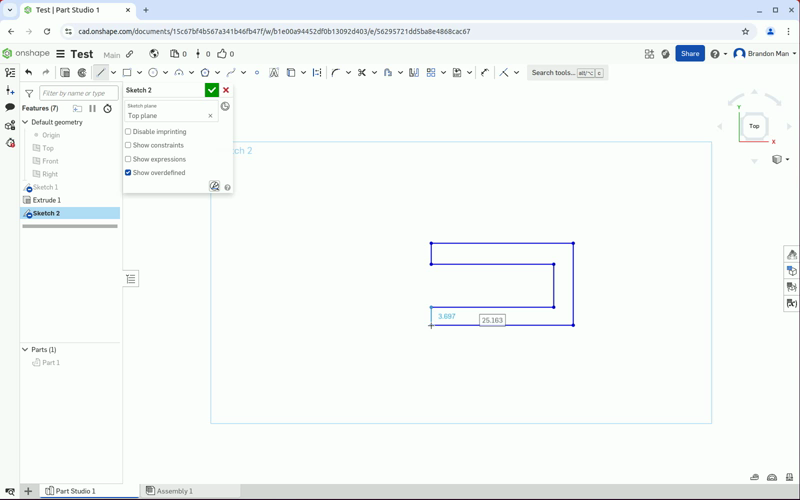
key_up(shift)
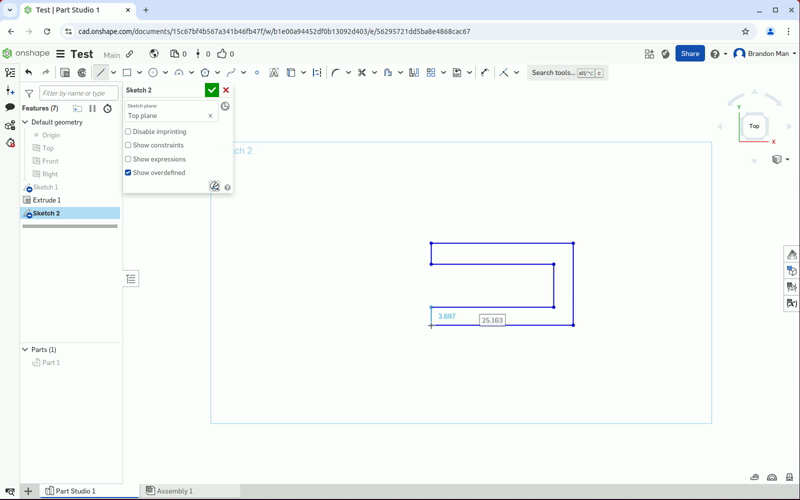
click(431, 325)
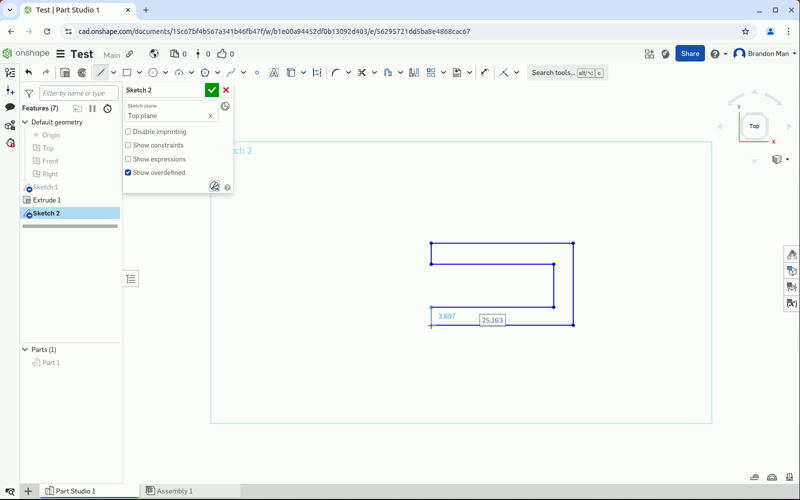
key(esc)
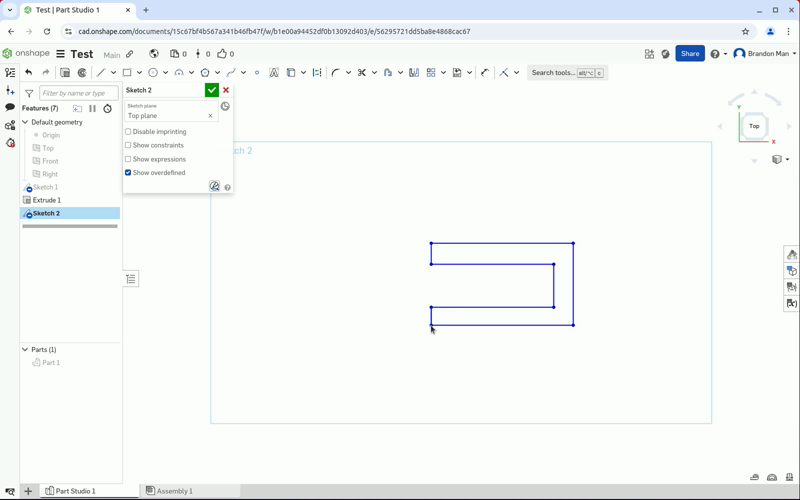
mouse_move(487, 311)
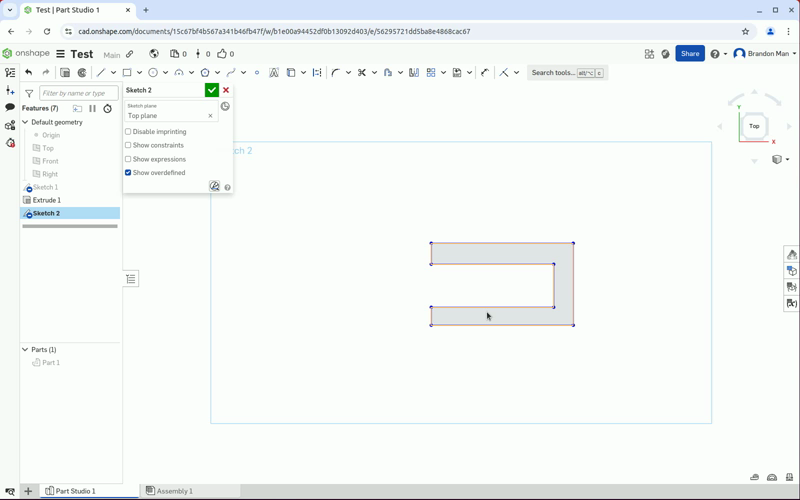
click(487, 311)
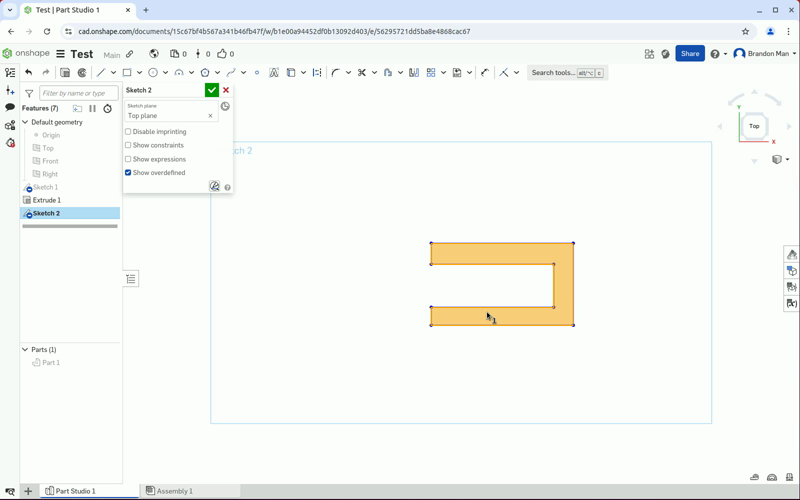
mouse_move(73, 352)
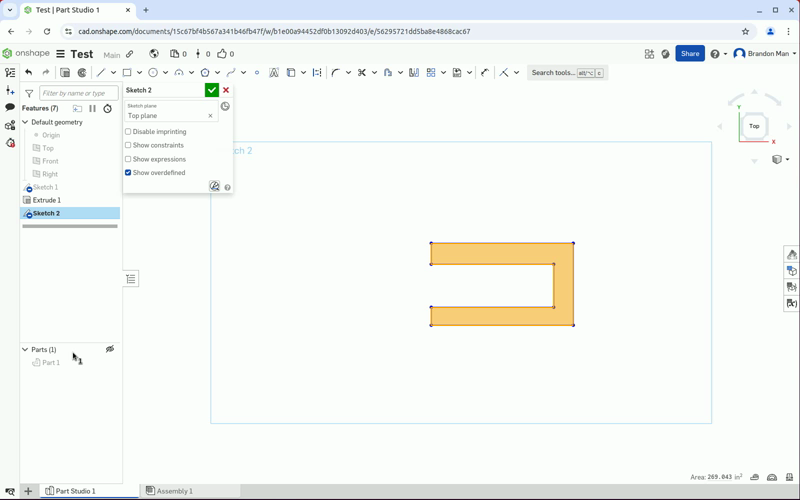
key(shift+y)
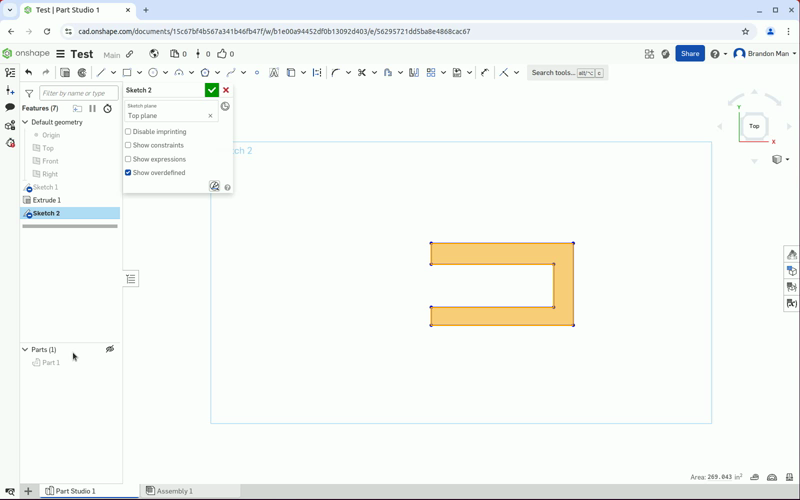
key(shift+e)
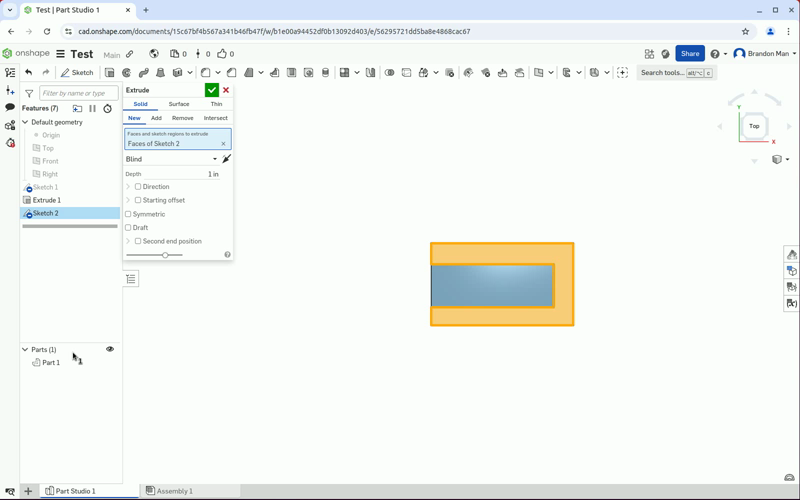
mouse_move(143, 106)
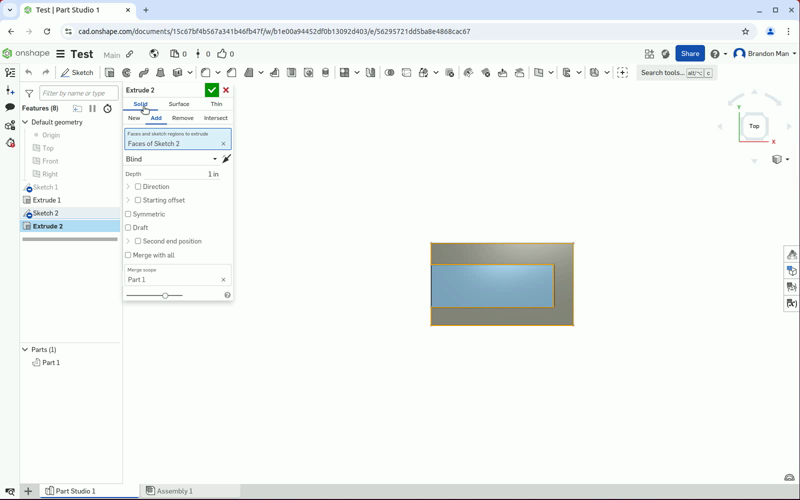
click(143, 106)
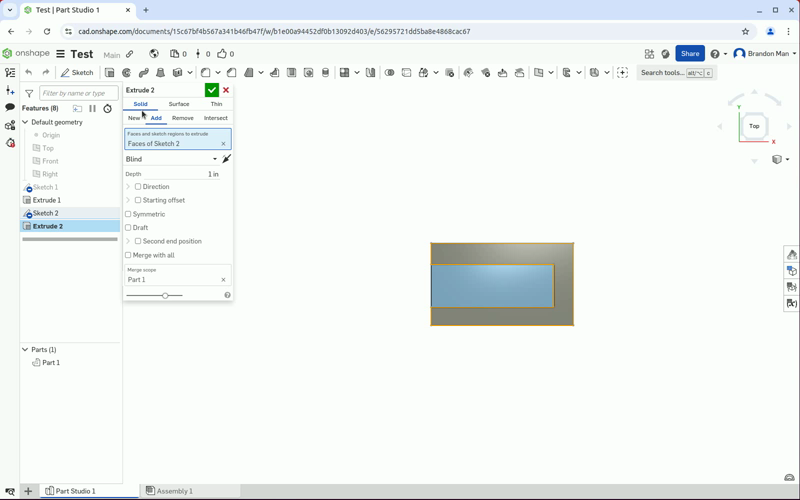
mouse_move(137, 120)
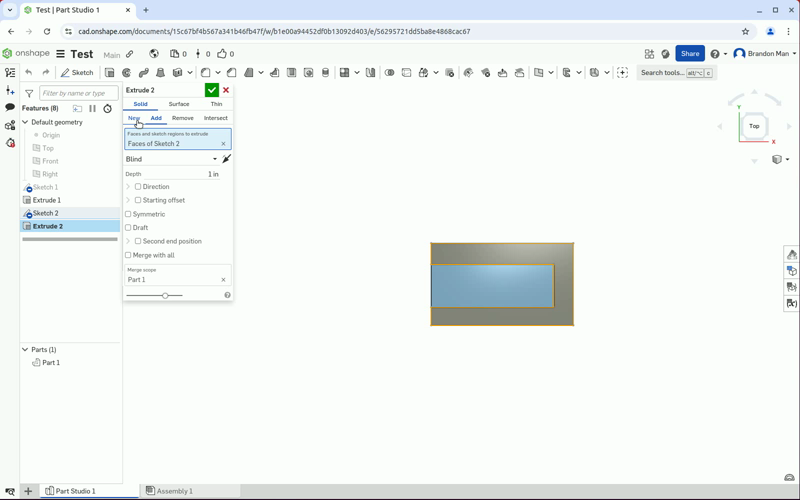
click(137, 120)
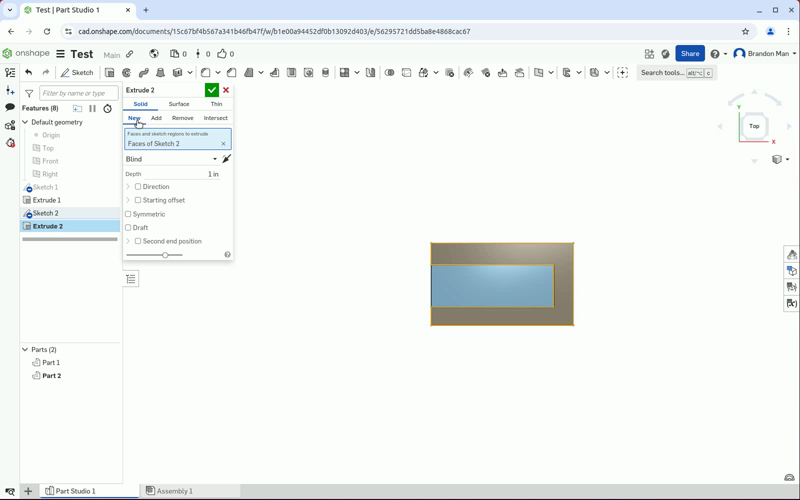
key(tab, 4)
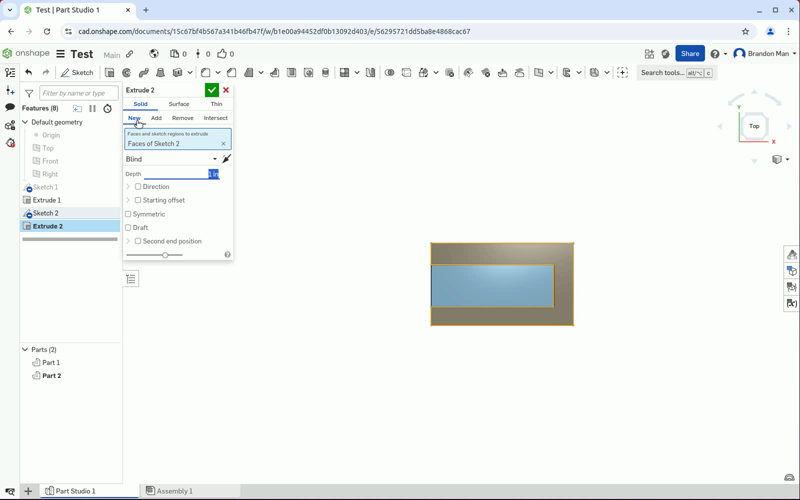
text(8.184)
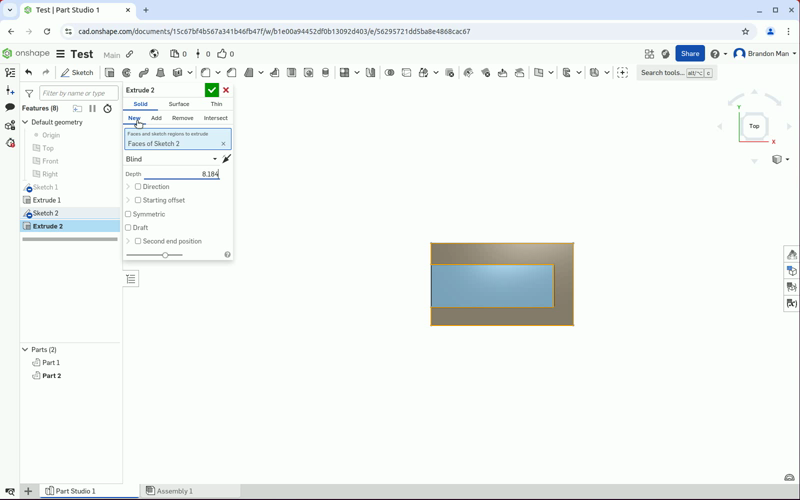
key(enter)
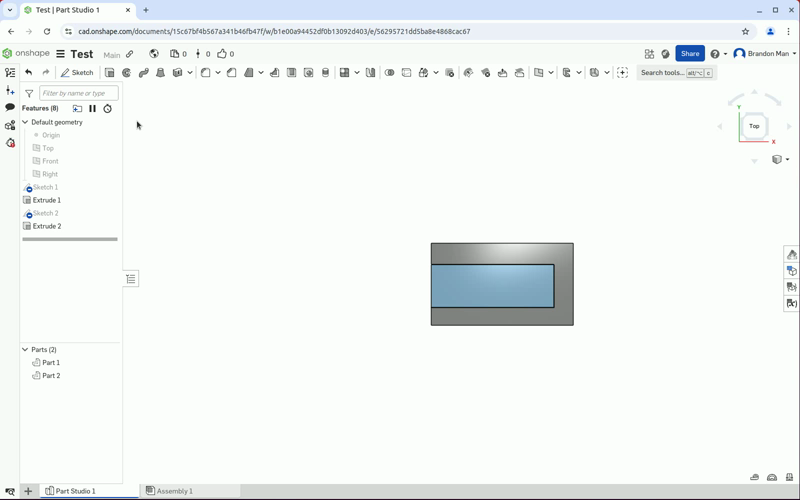
key(shift+h)
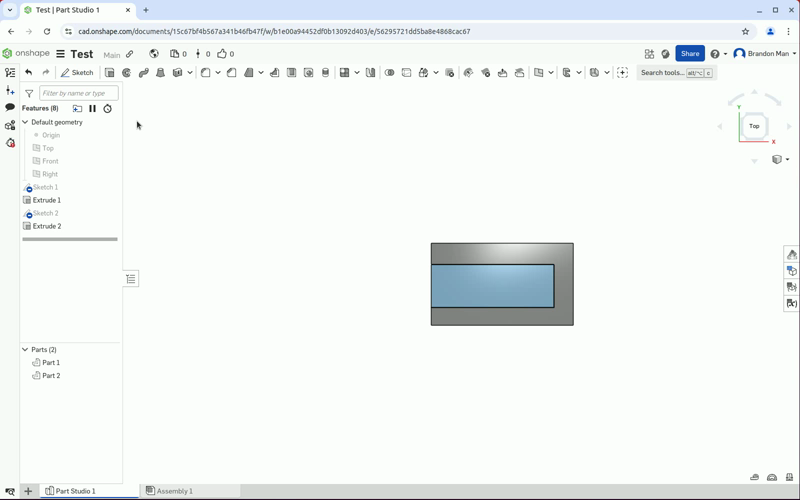
key(shift+h)
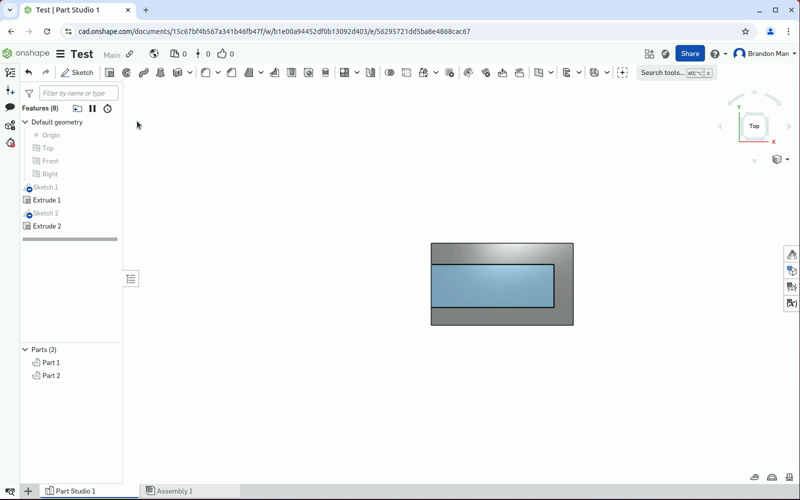
key(shift+7)
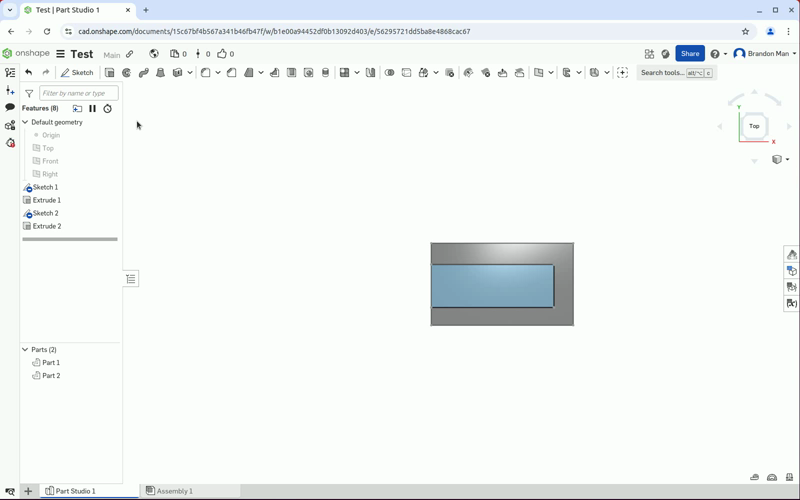
key(up, 3)
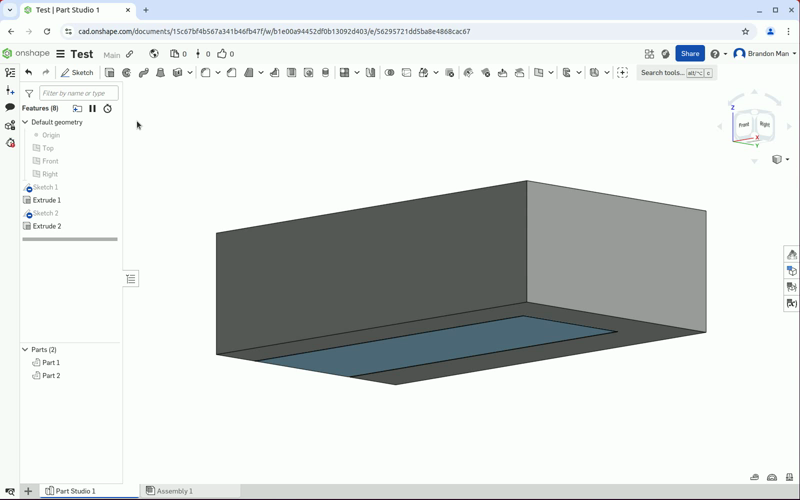
key(left, 3)
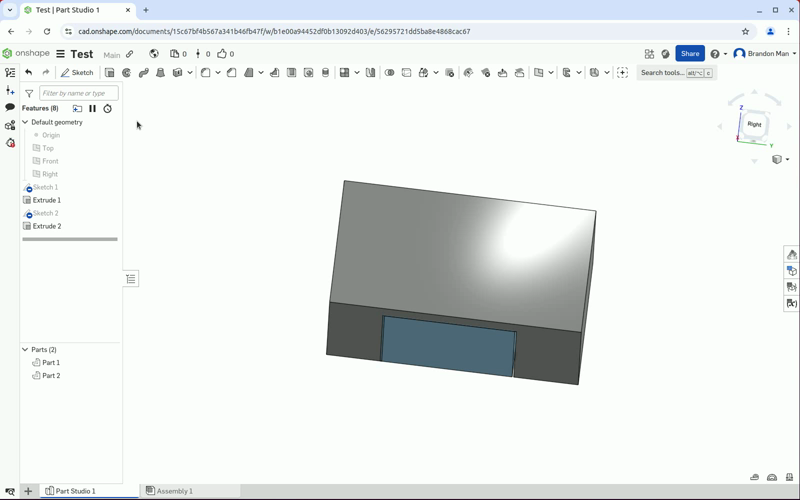
key(right, 3)
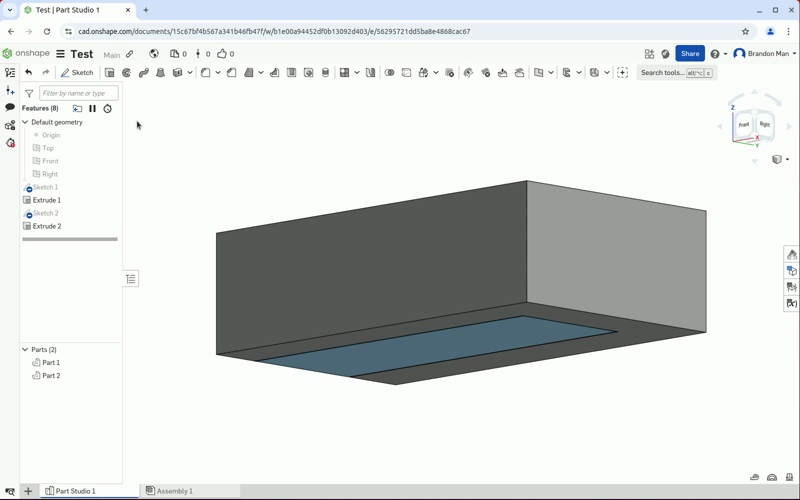
key(down, 3)
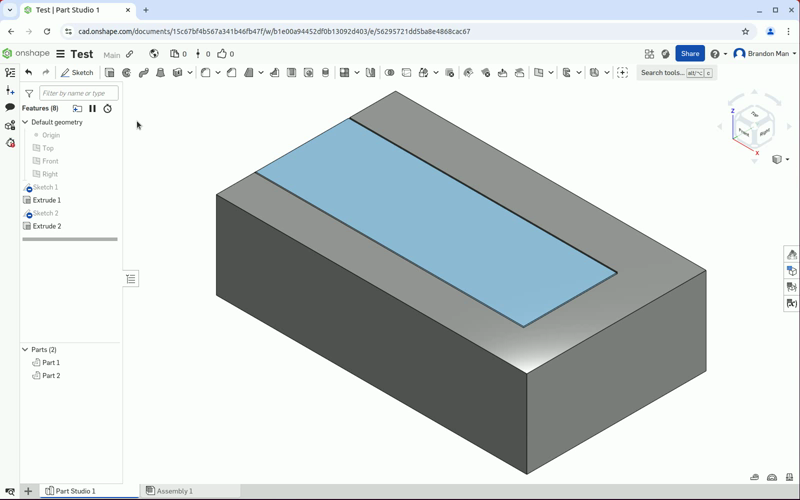
mouse_move(73, 189)
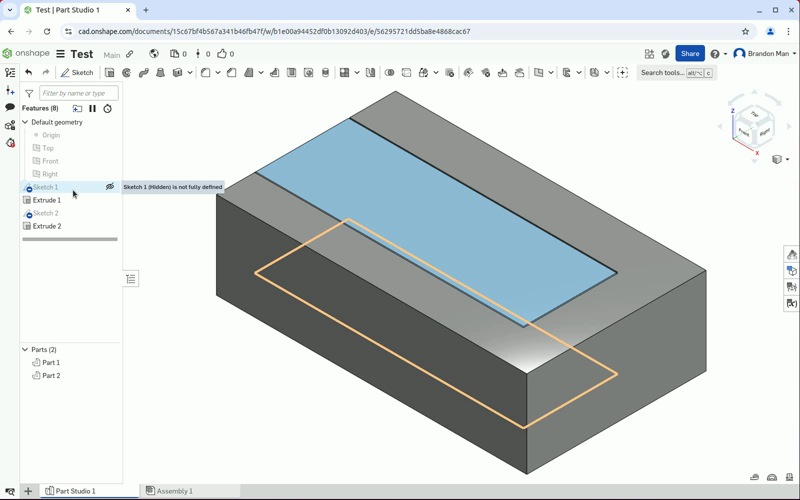
click(73, 189)